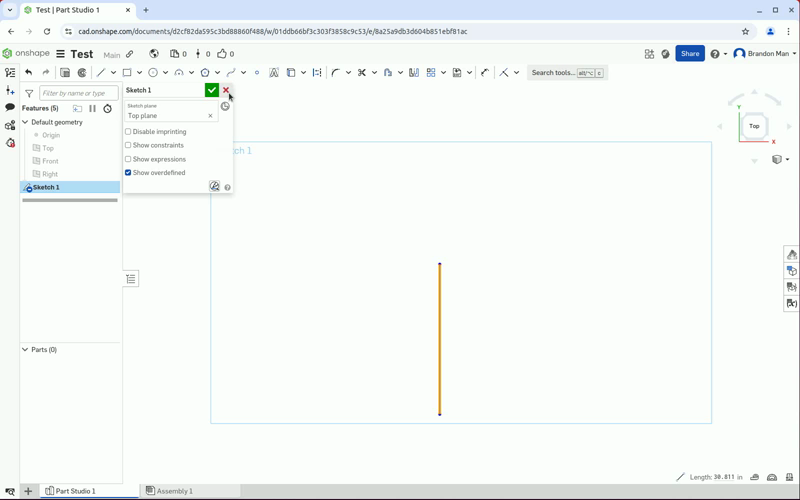
key(shift+h)
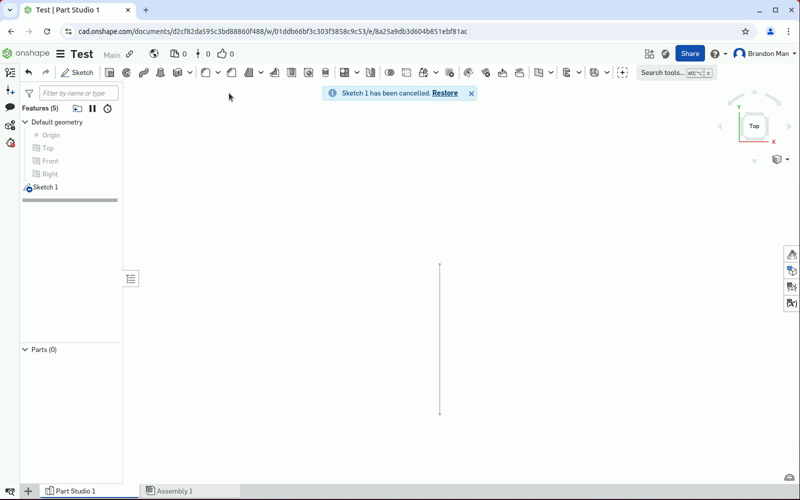
mouse_move(73, 352)
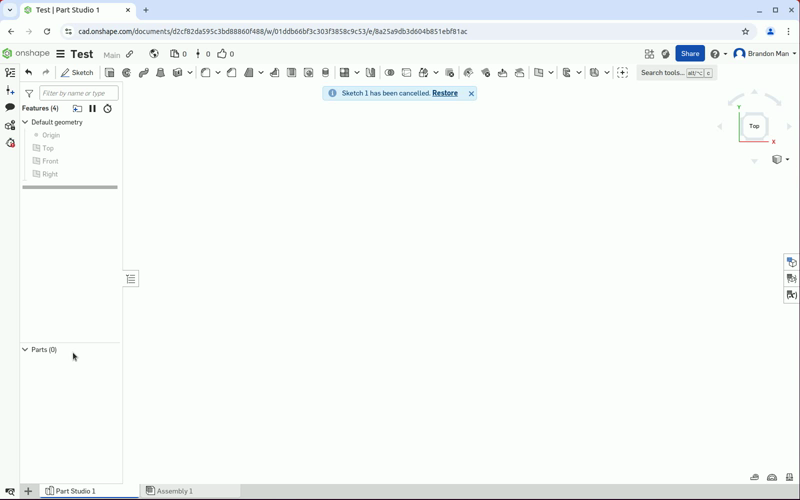
key(y)
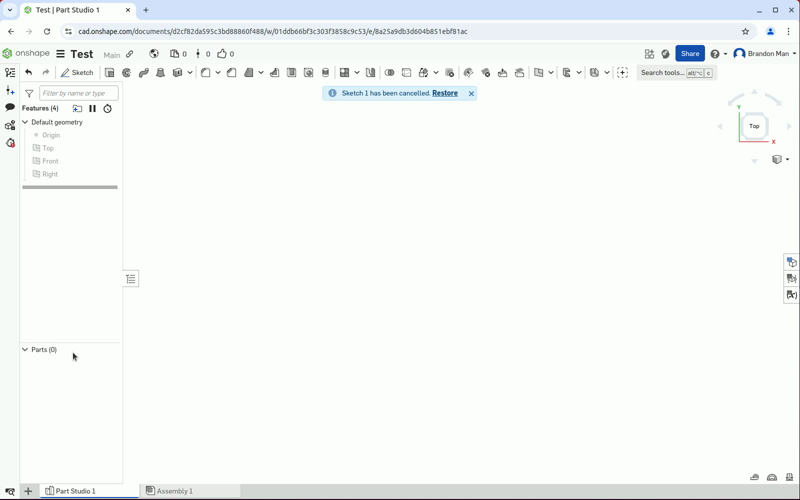
key(shift+p)
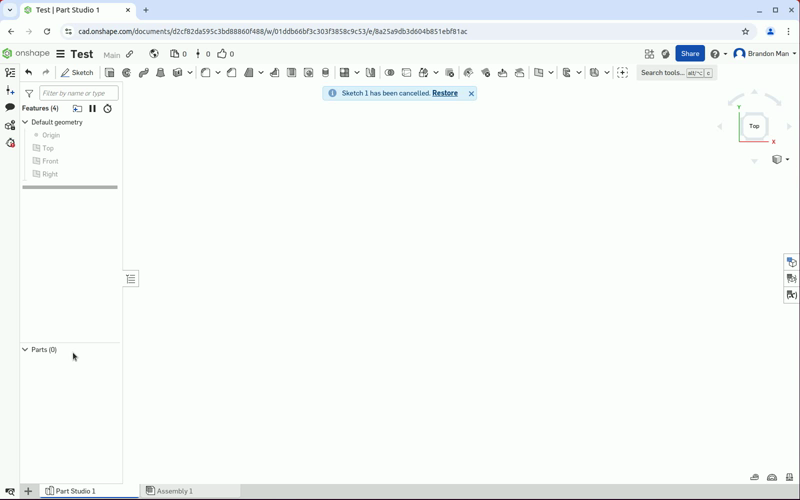
key(space)
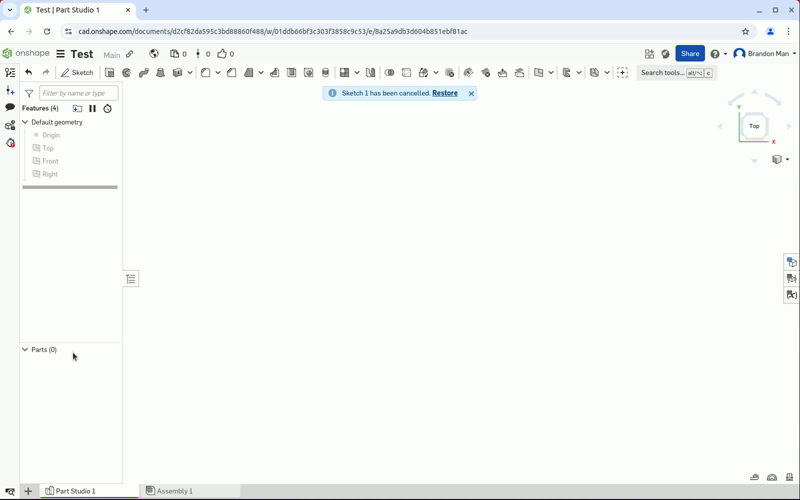
key_down(shift)
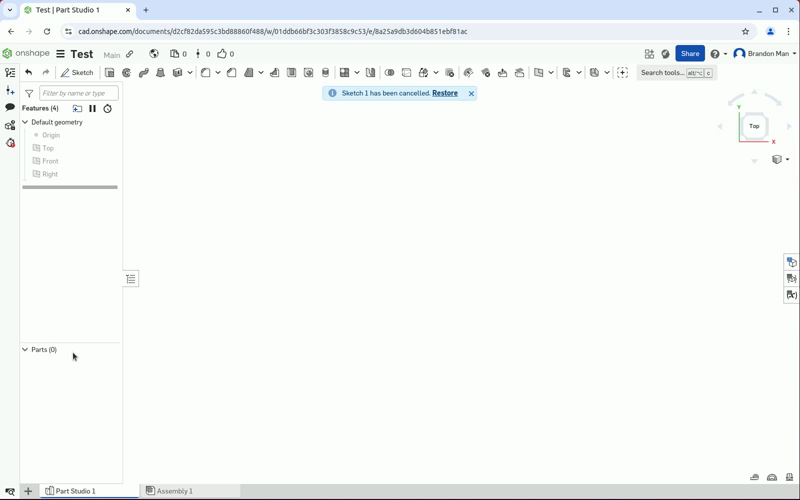
key(up)
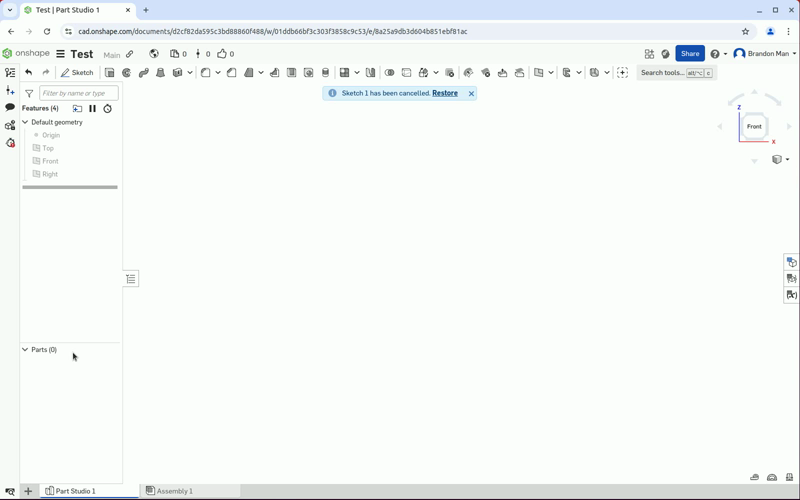
key_up(shift)
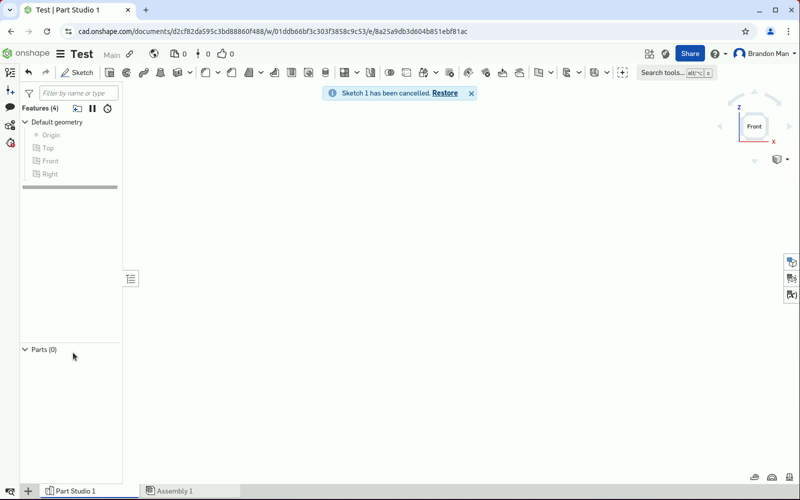
mouse_move(73, 352)
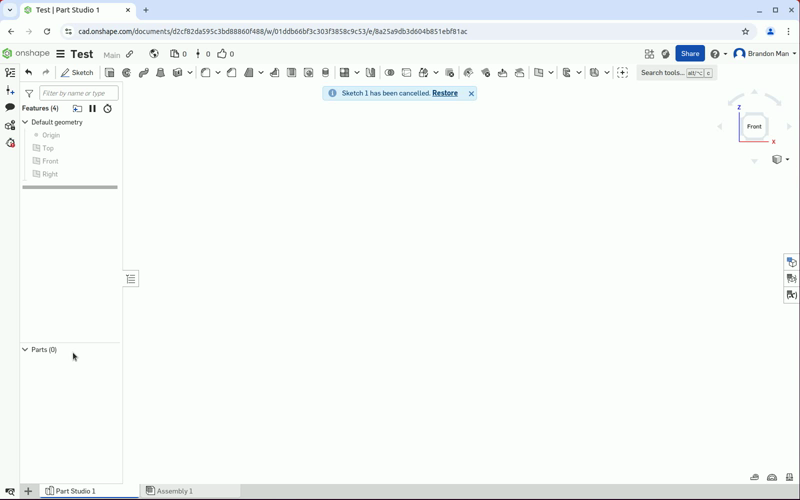
key(shift+y)
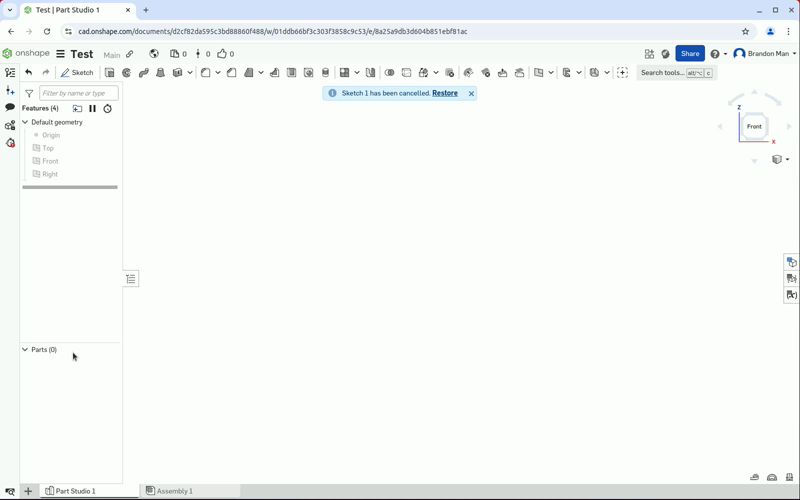
key(shift+s)
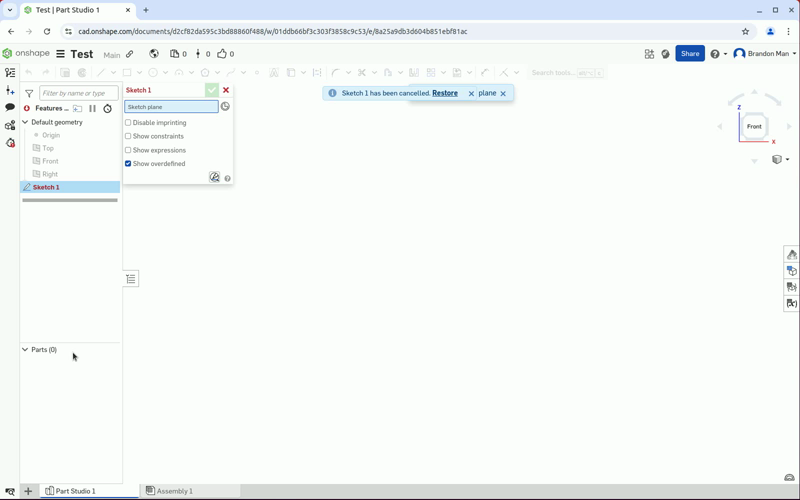
mouse_move(73, 163)
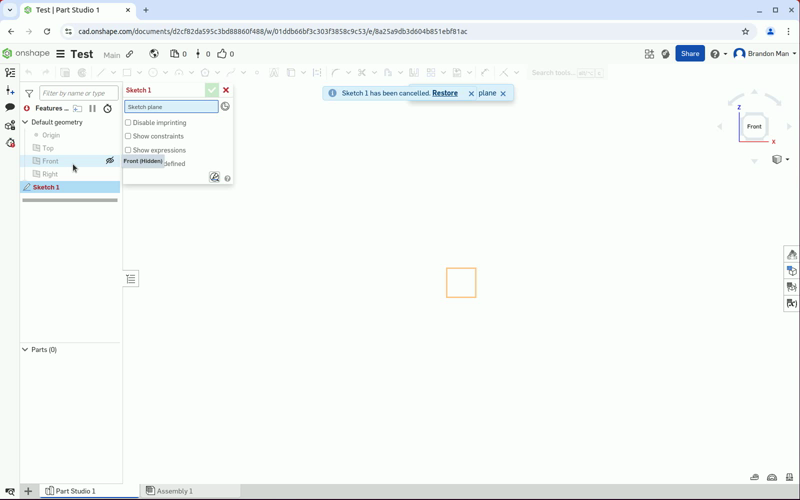
click(73, 163)
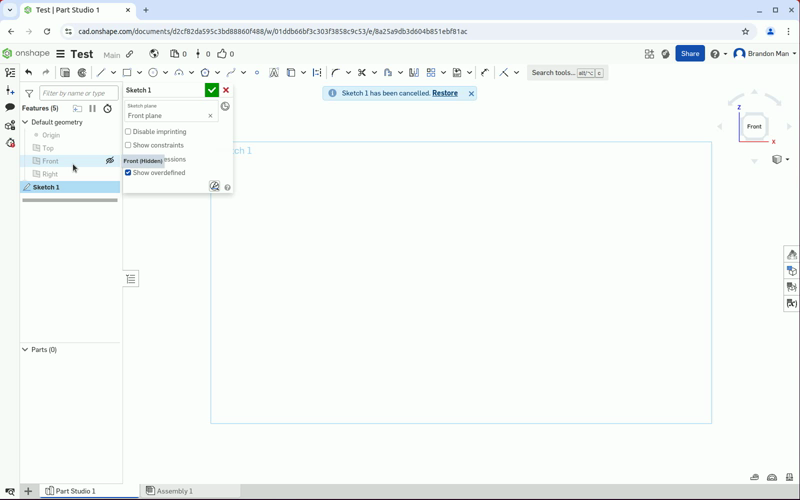
mouse_move(73, 352)
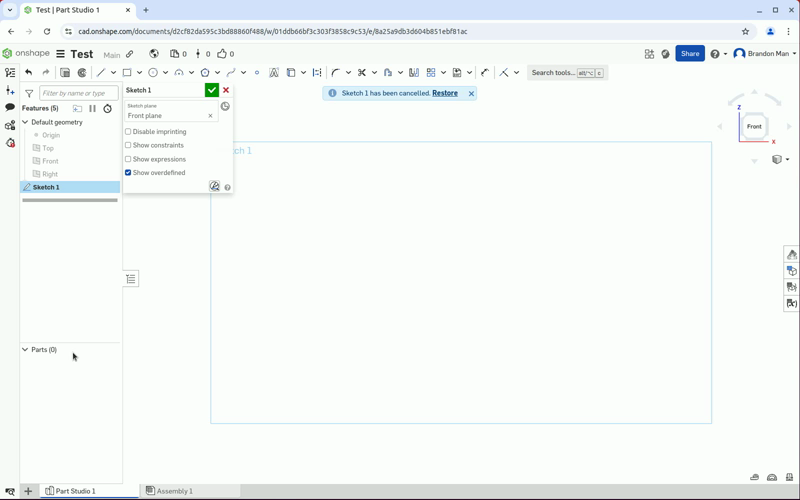
key(y)
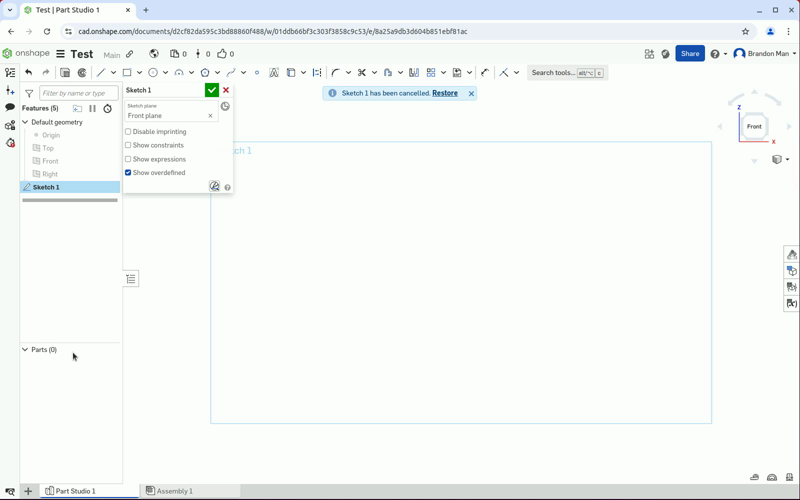
key(l)
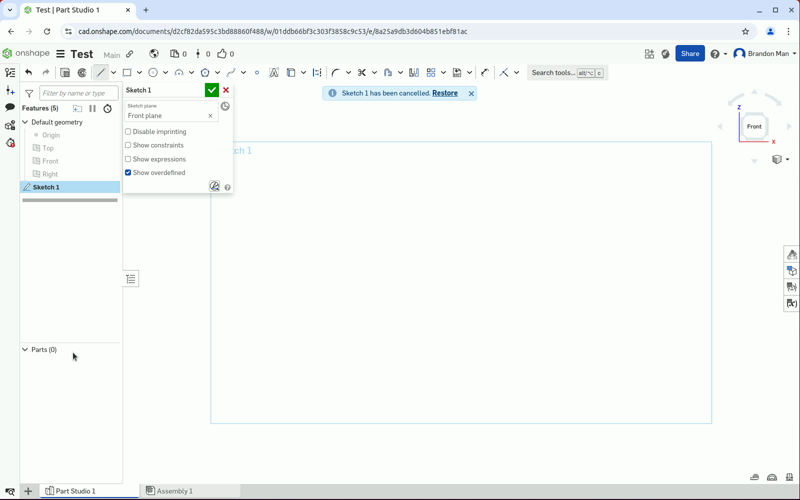
key_down(shift)
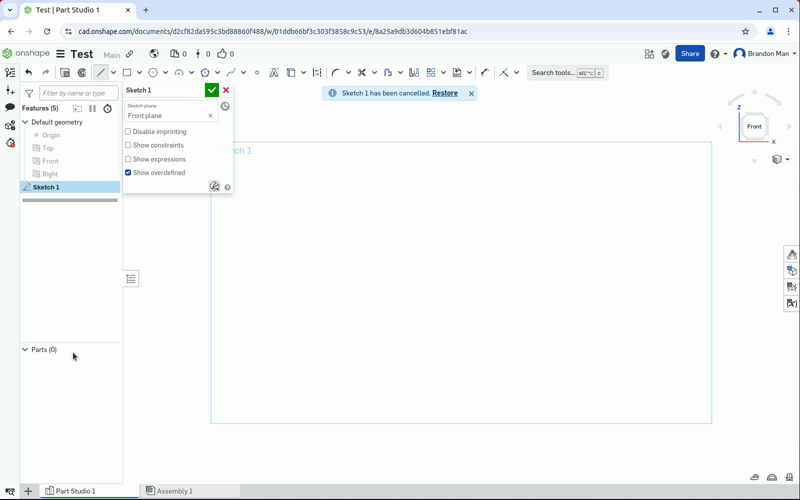
mouse_move(348, 339)
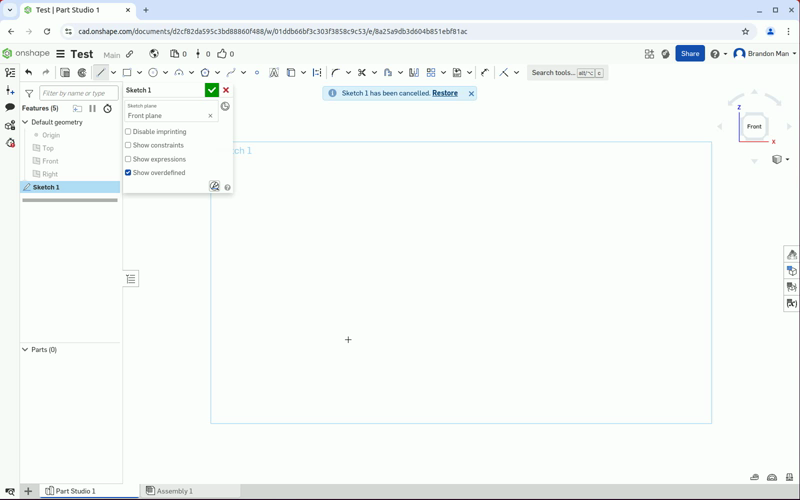
click(348, 339)
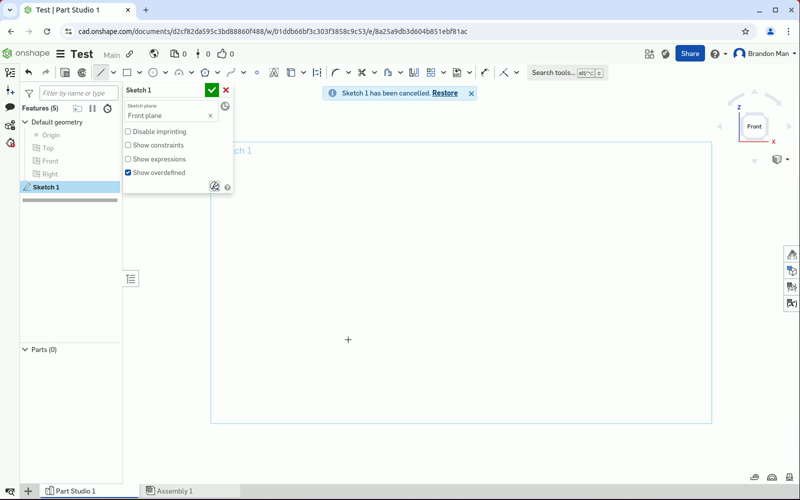
key_up(shift)
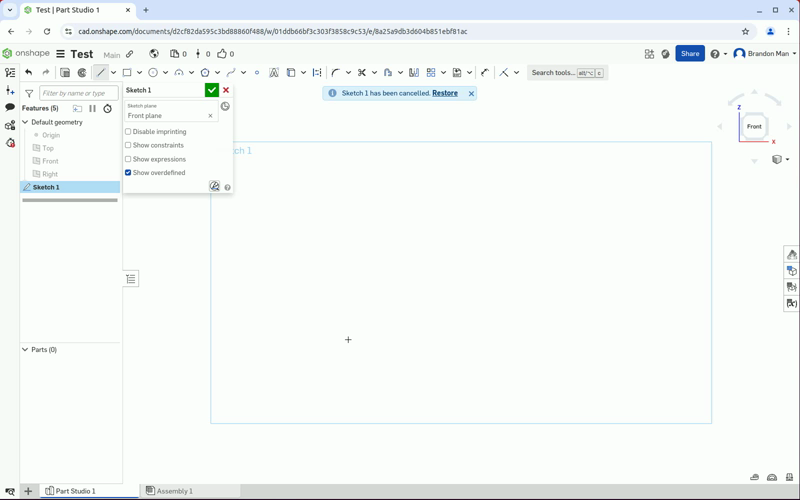
key_down(shift)
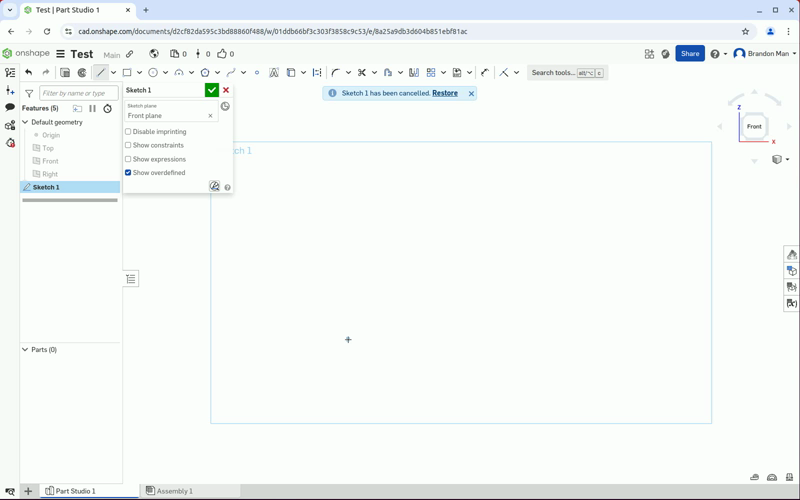
mouse_move(572, 339)
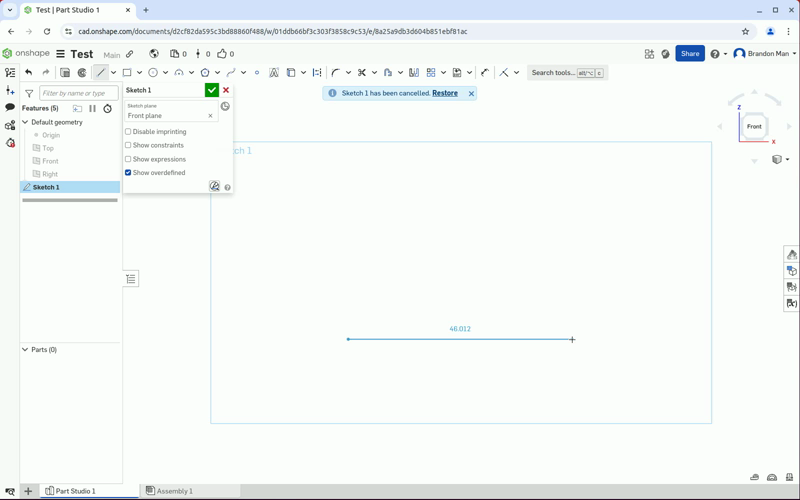
click(572, 339)
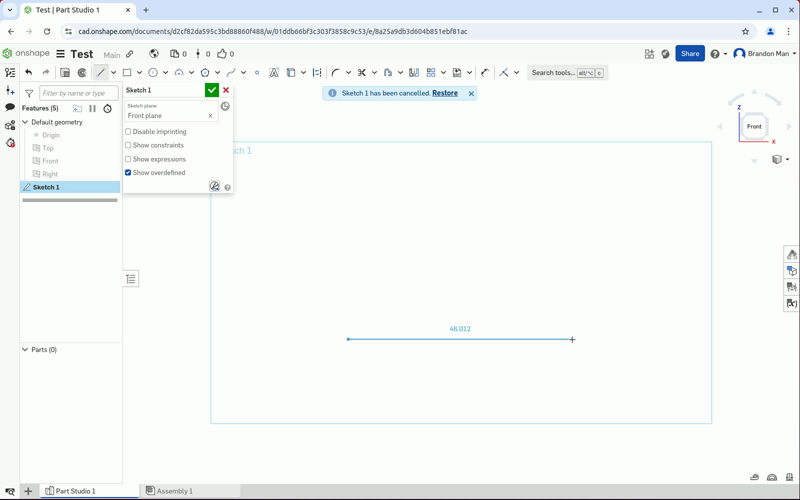
key_up(shift)
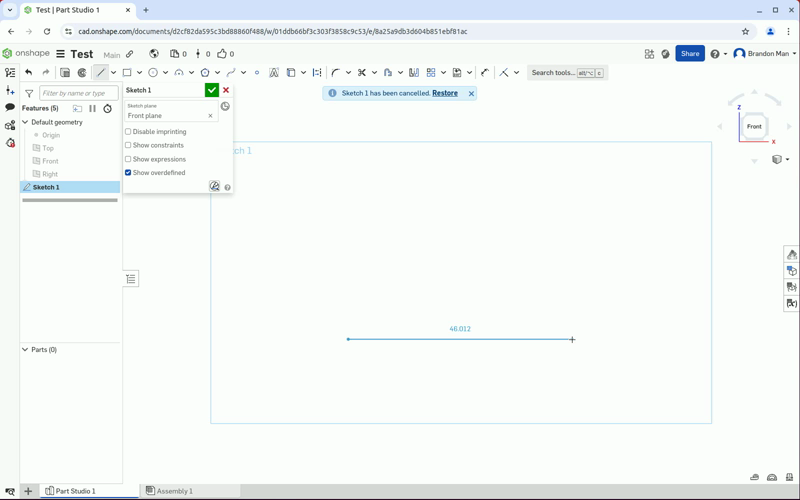
key_down(shift)
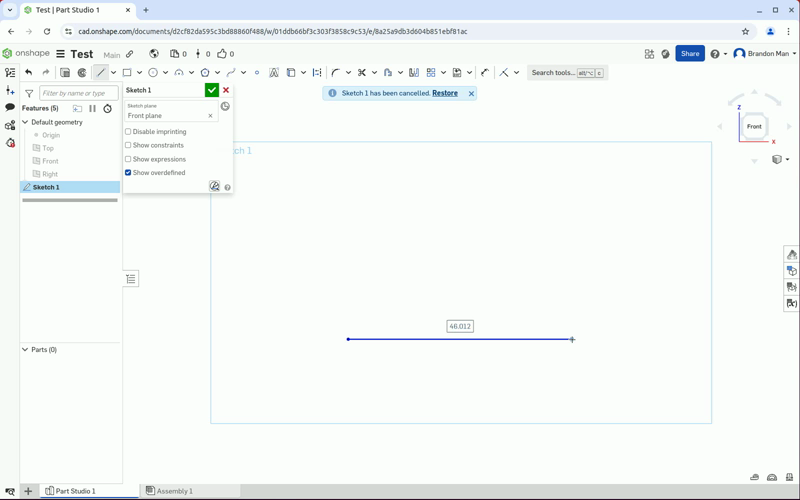
mouse_move(572, 226)
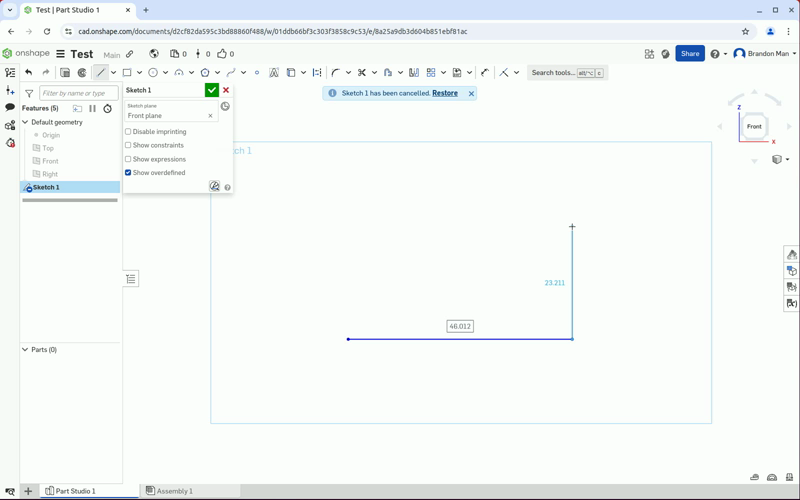
click(572, 226)
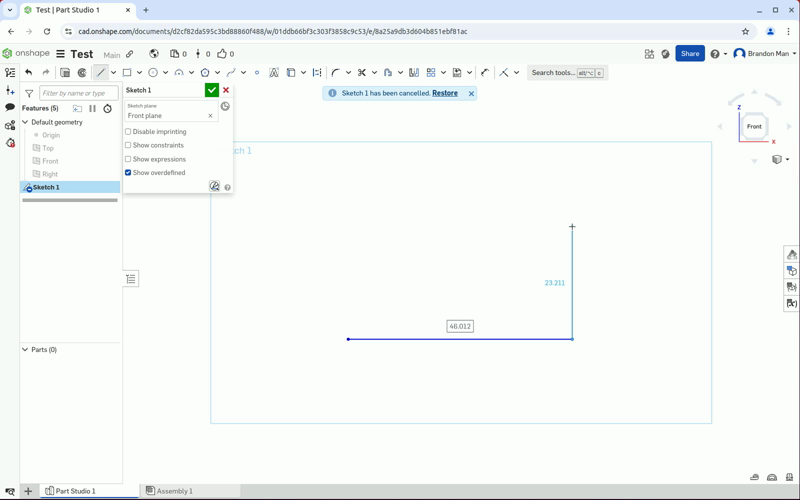
key_up(shift)
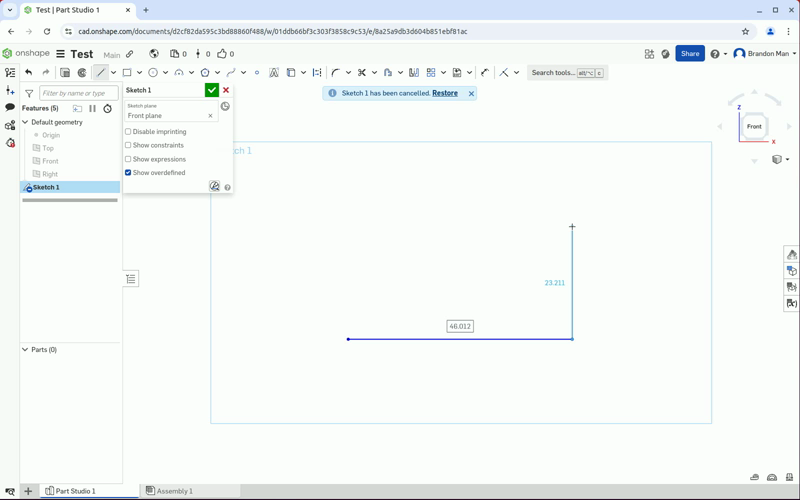
key_down(shift)
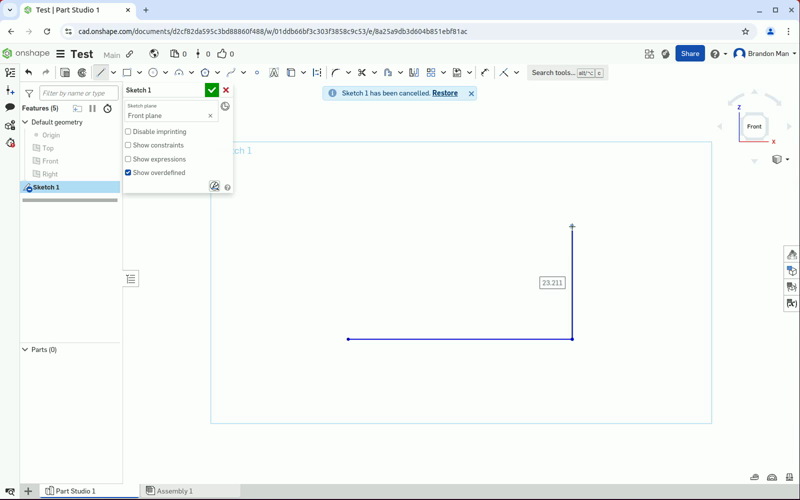
mouse_move(348, 226)
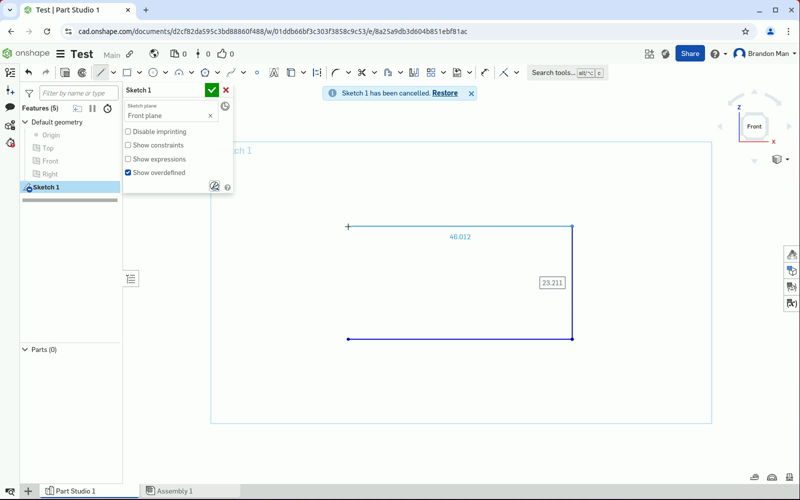
click(348, 226)
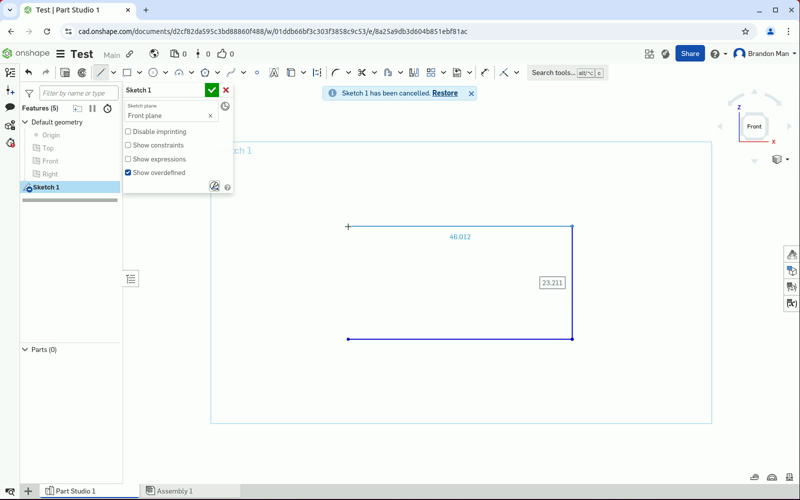
key_up(shift)
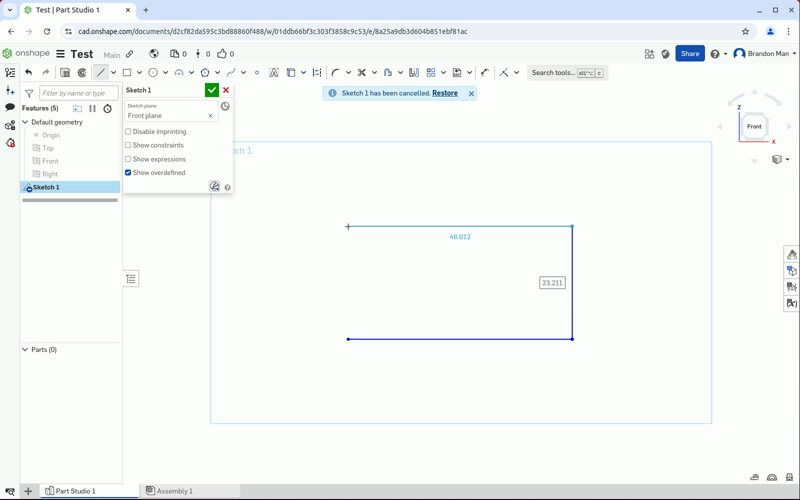
key_down(shift)
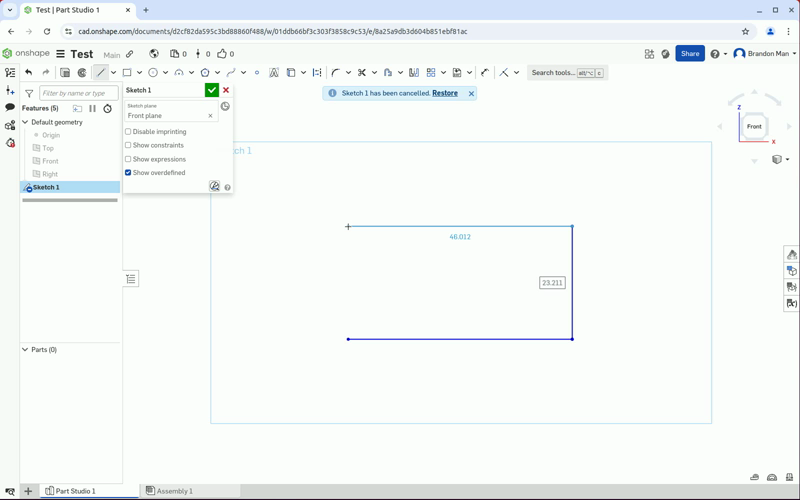
mouse_move(348, 339)
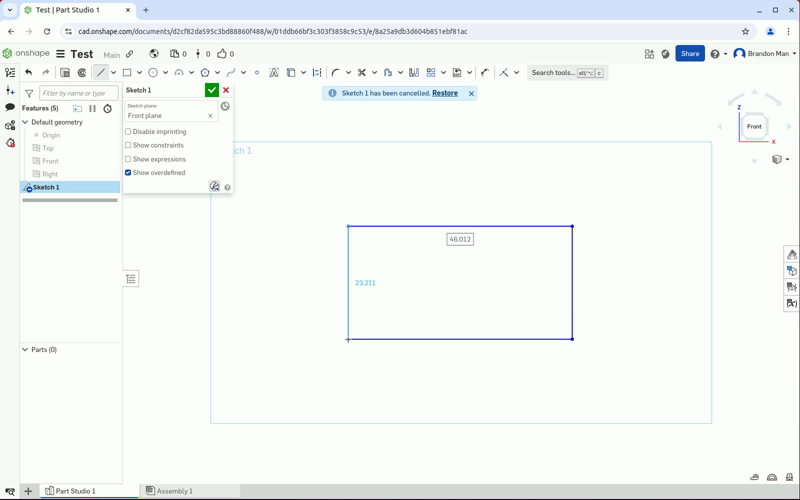
key_up(shift)
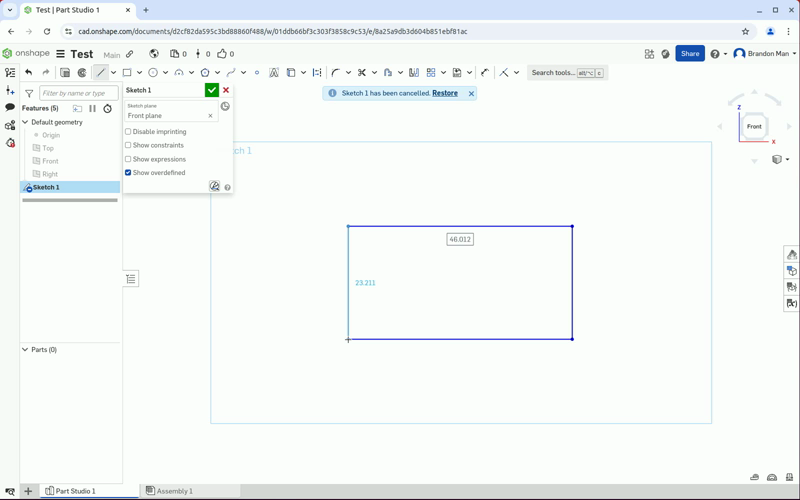
click(348, 339)
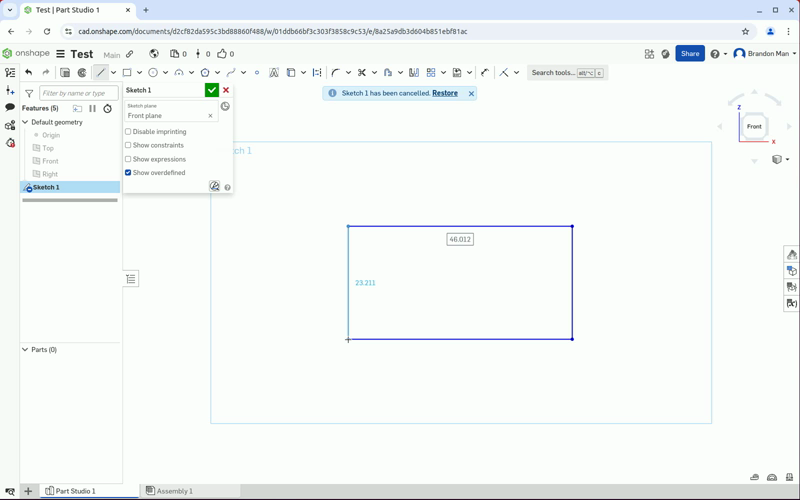
key(esc)
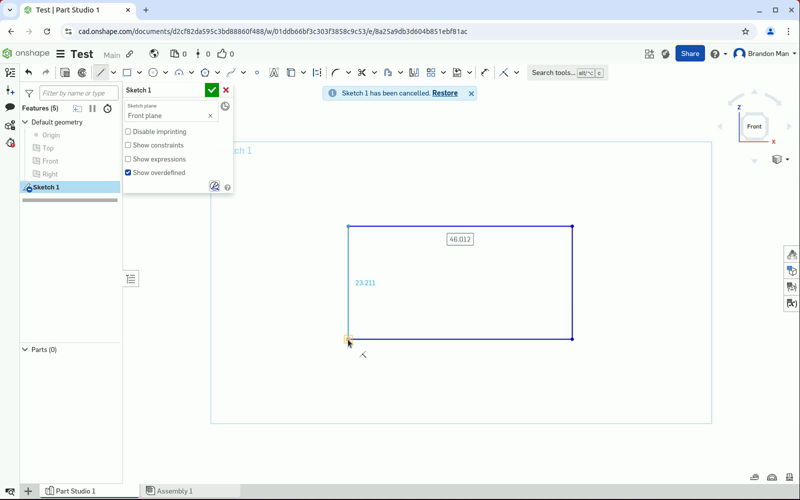
mouse_move(506, 255)
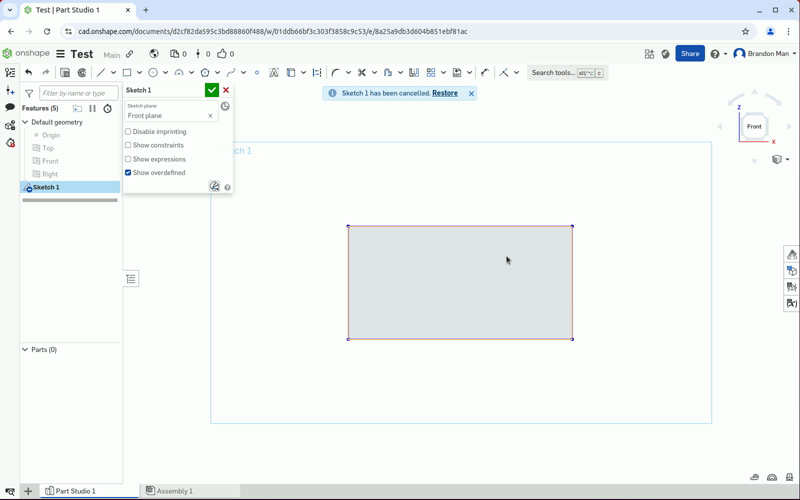
click(506, 255)
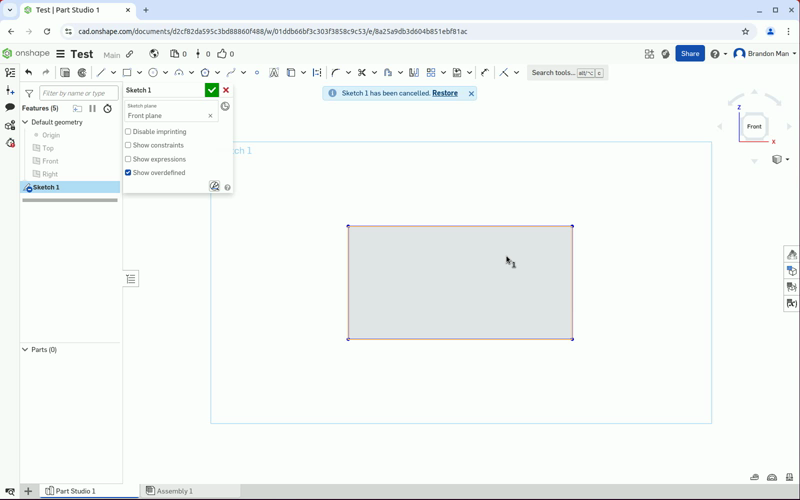
mouse_move(73, 352)
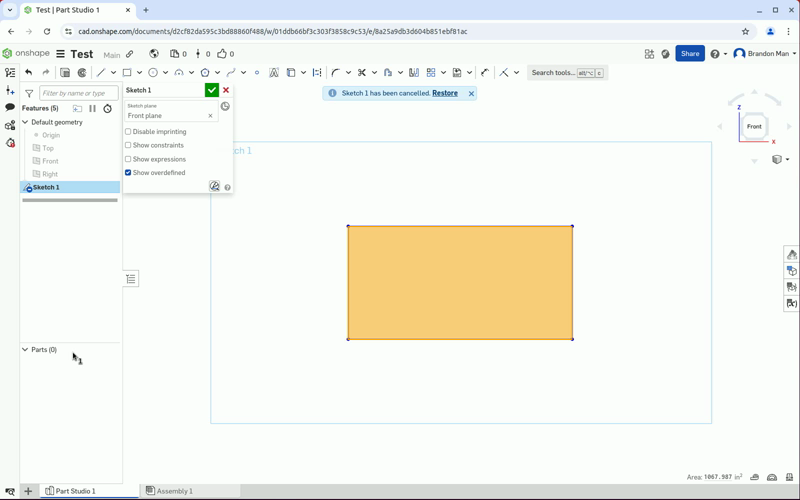
key(shift+y)
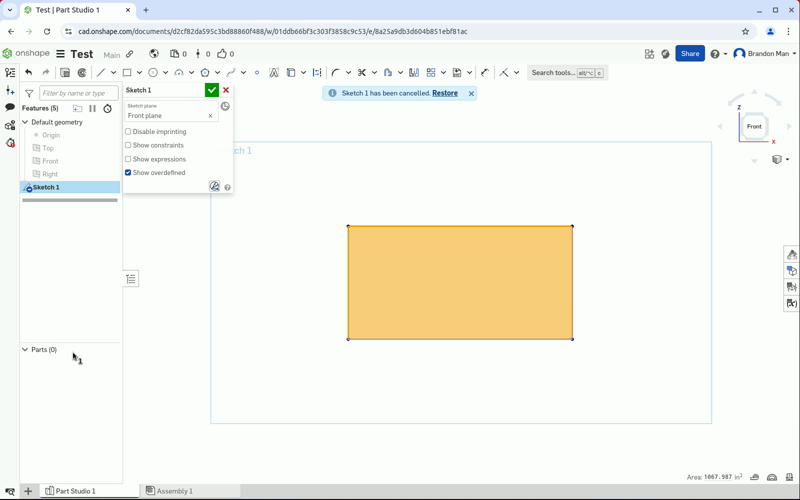
key(shift+e)
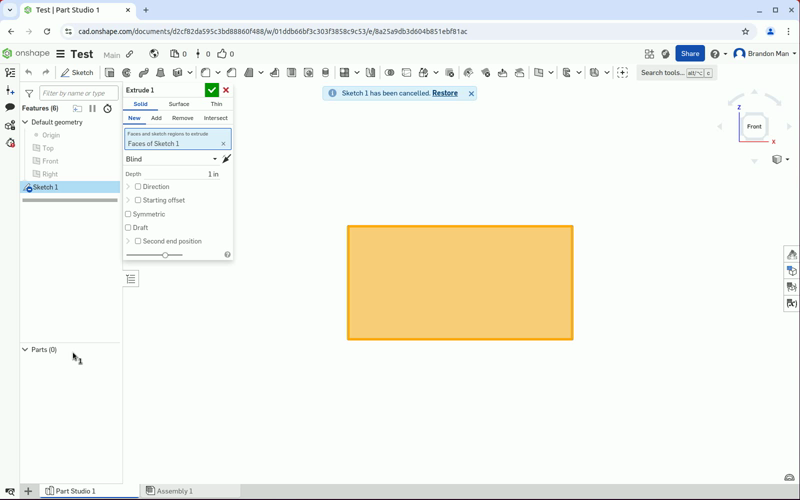
mouse_move(143, 106)
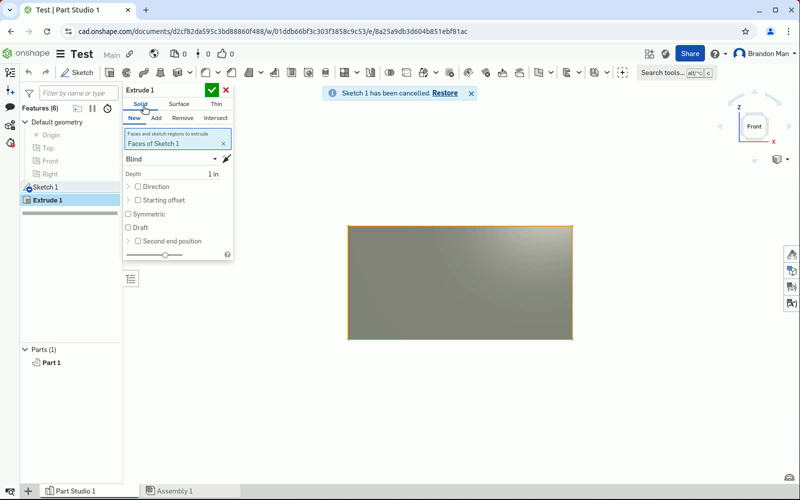
click(143, 106)
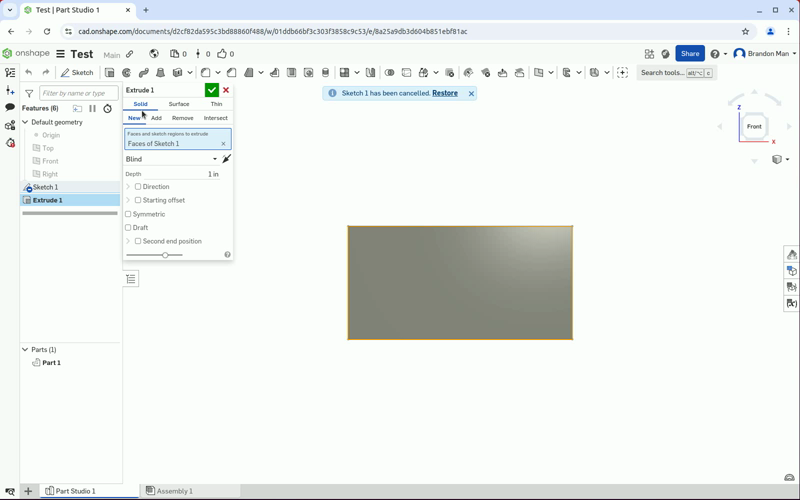
mouse_move(137, 120)
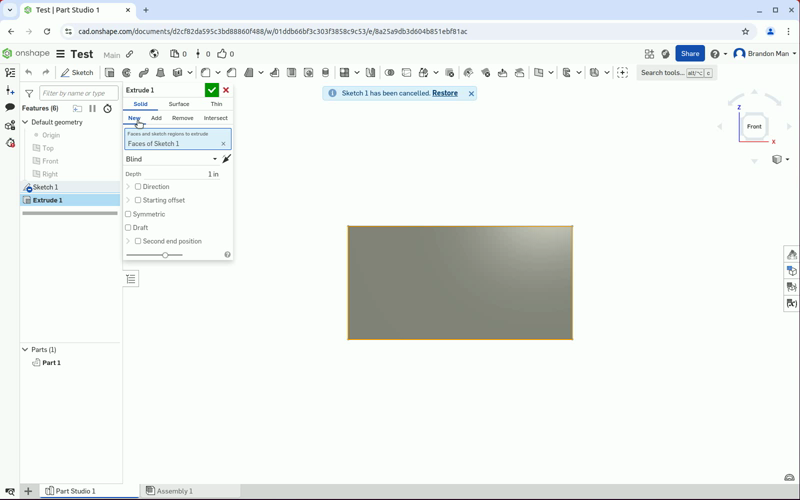
click(137, 120)
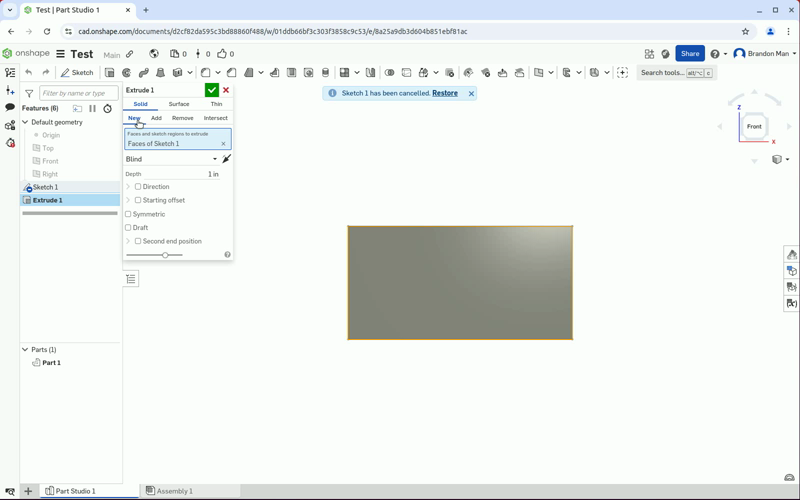
key(tab, 4)
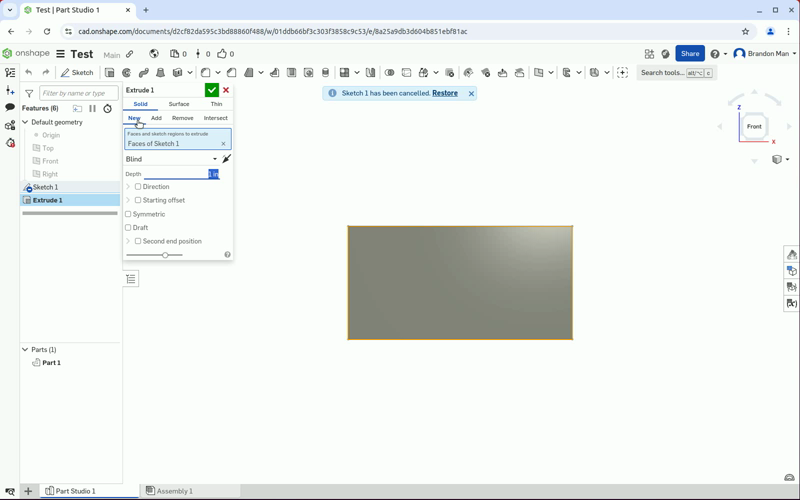
text(11.554)
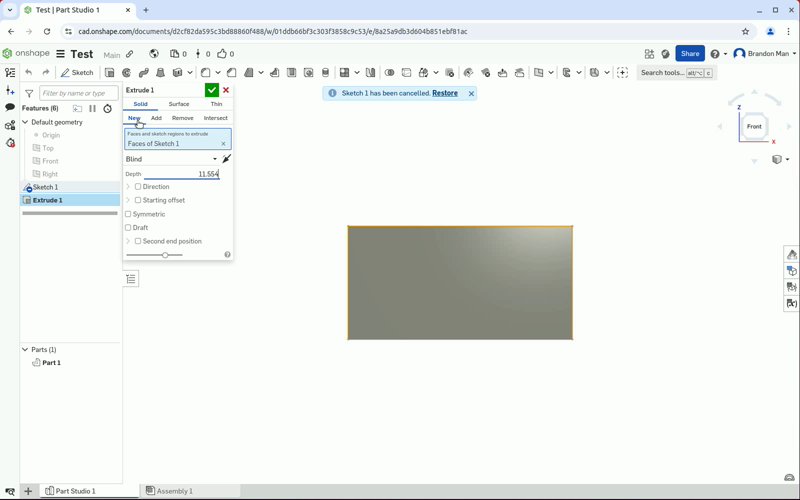
key(enter)
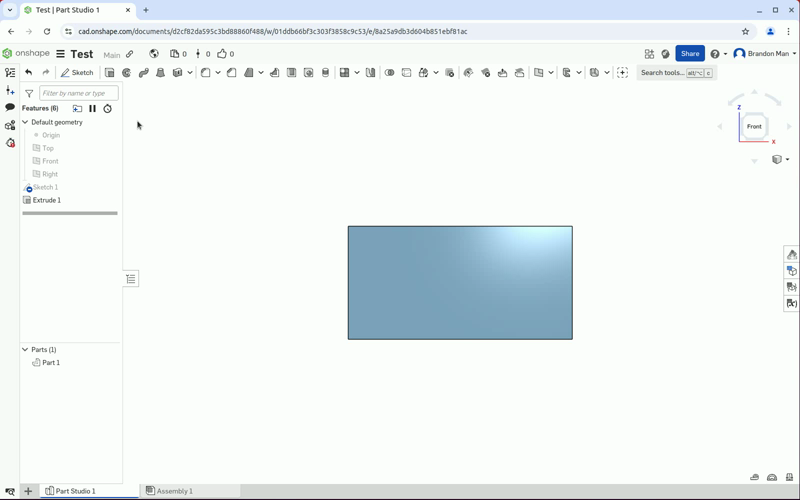
key(shift+h)
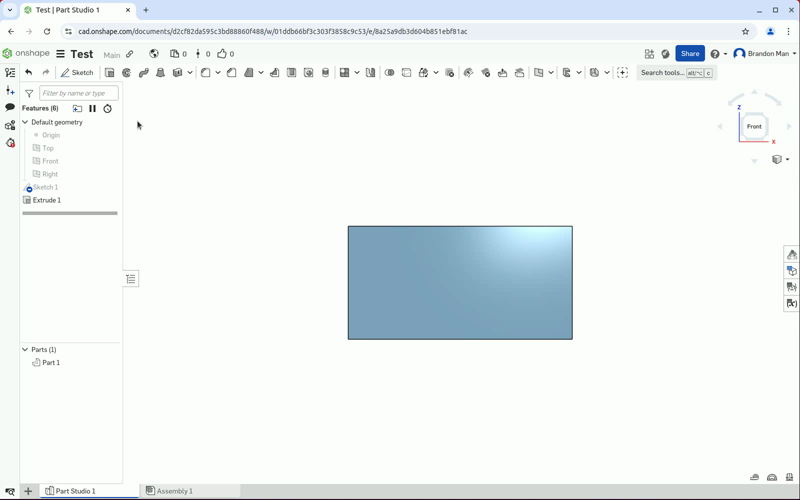
key(shift+h)
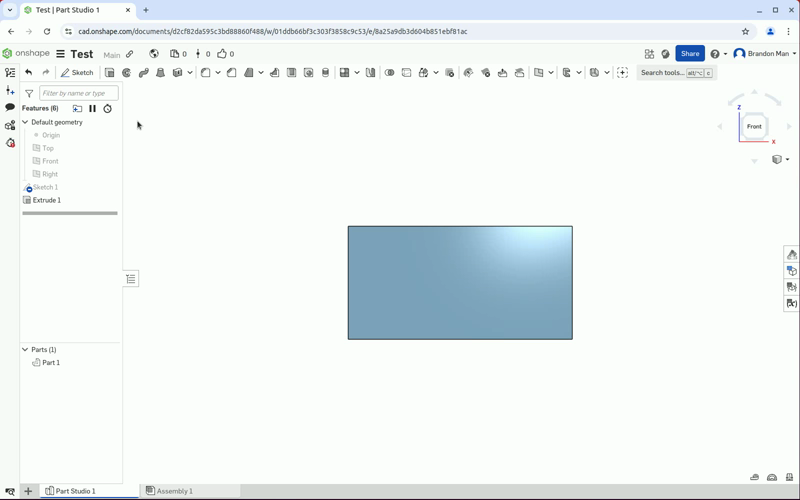
mouse_move(73, 189)
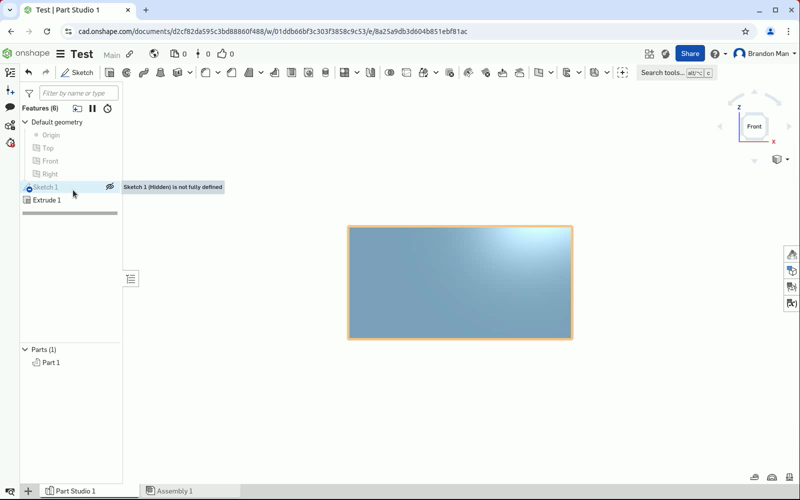
click(73, 189)
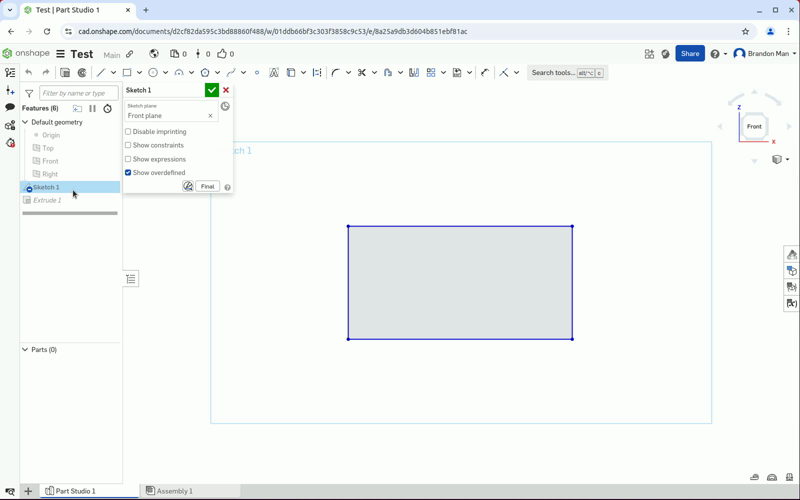
mouse_move(229, 92)
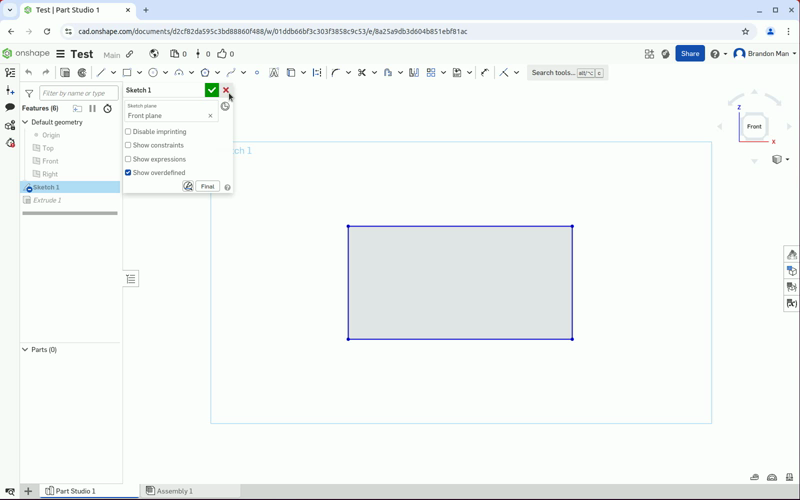
click(229, 92)
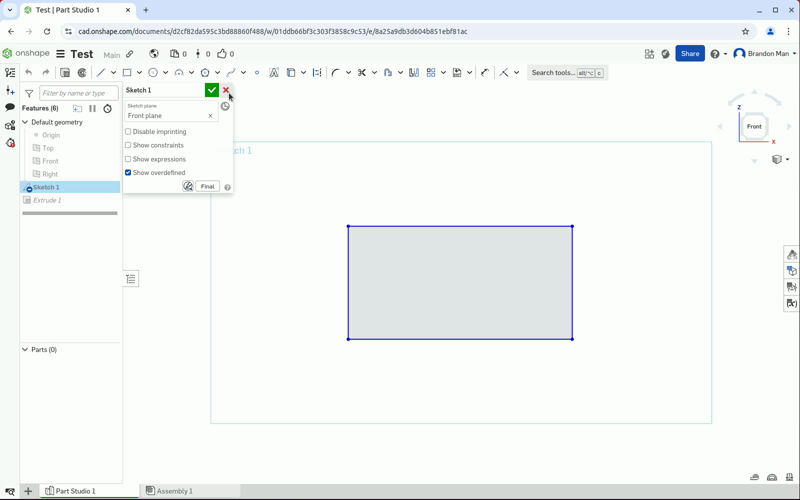
key(shift+s)
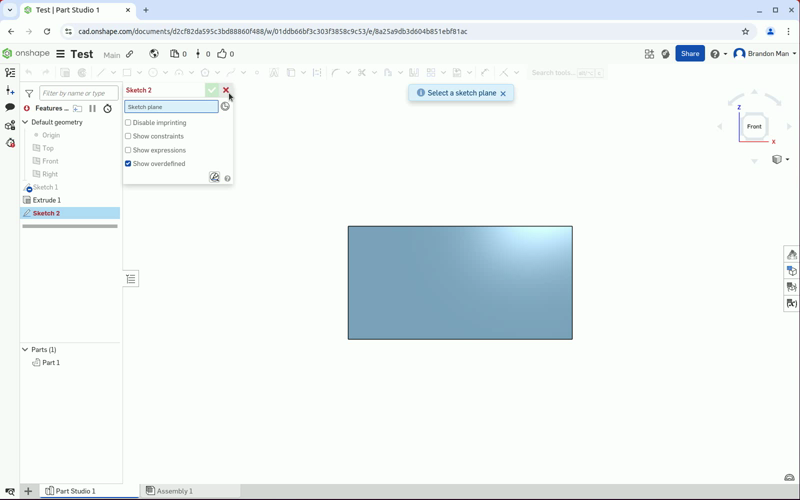
mouse_move(73, 163)
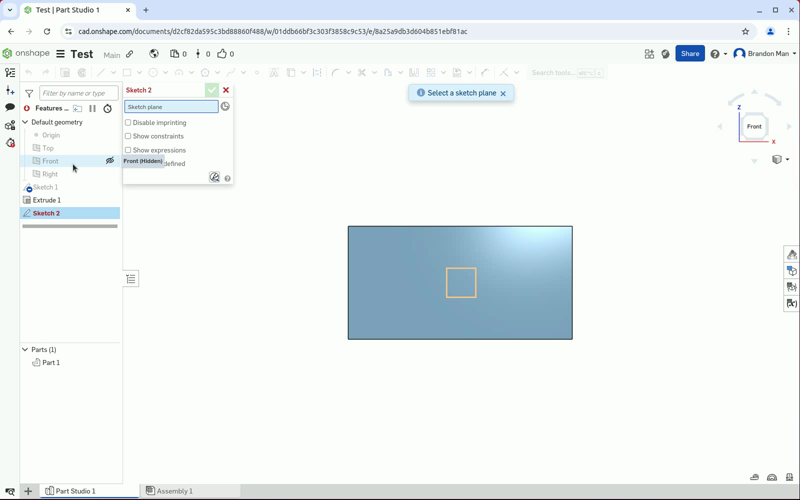
click(73, 163)
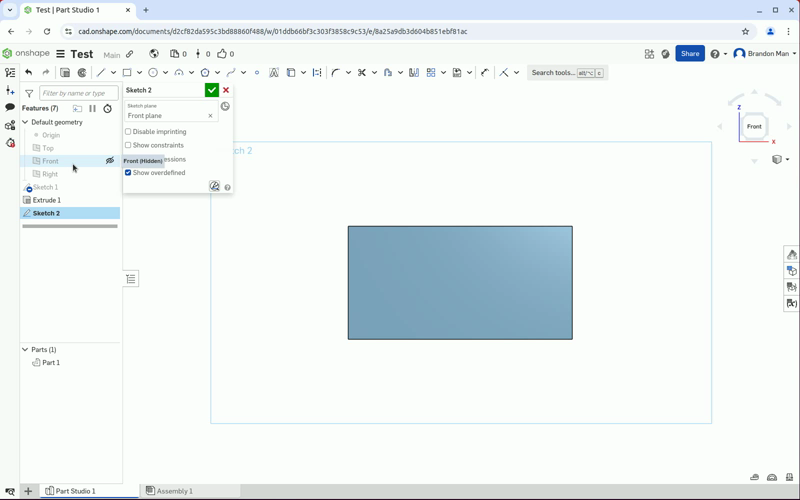
mouse_move(73, 352)
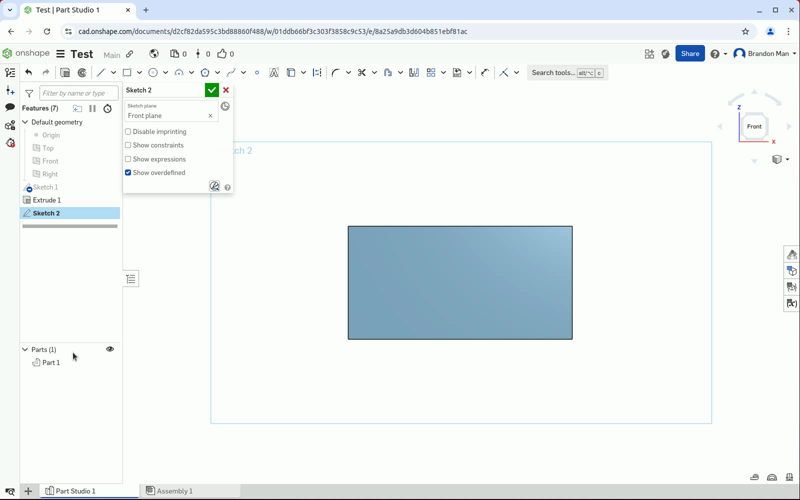
key(y)
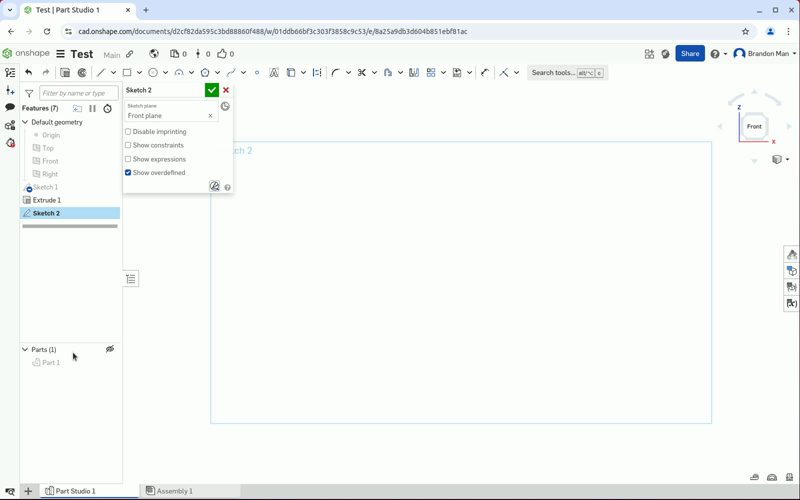
key(l)
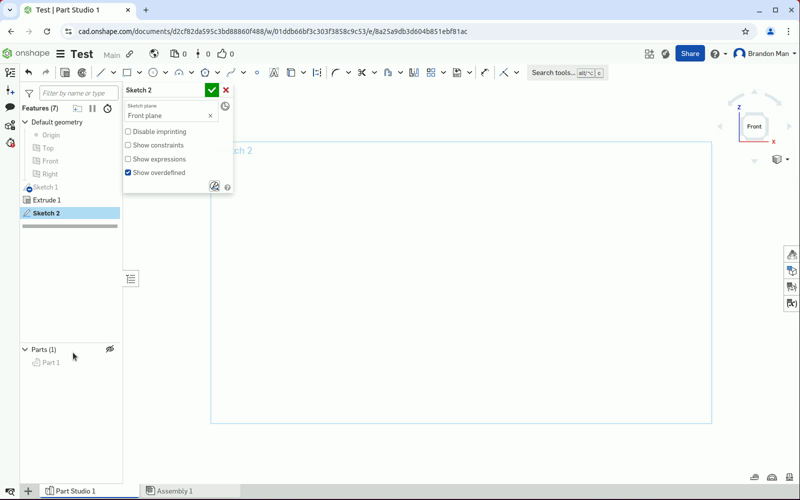
key_down(shift)
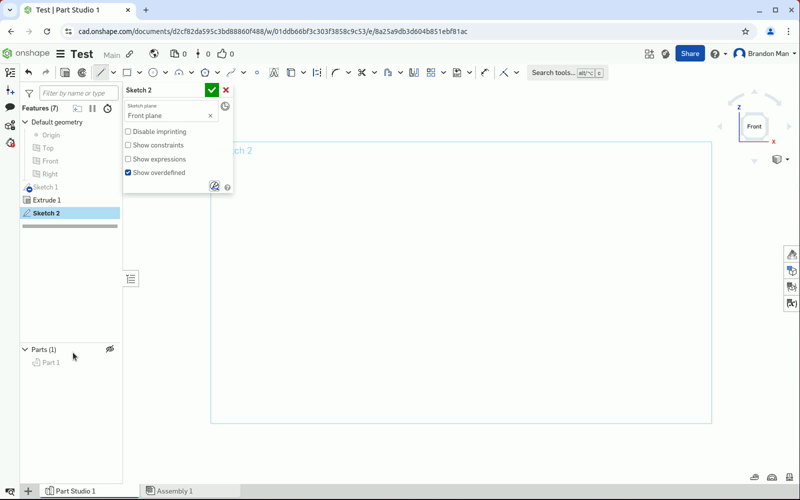
mouse_move(468, 311)
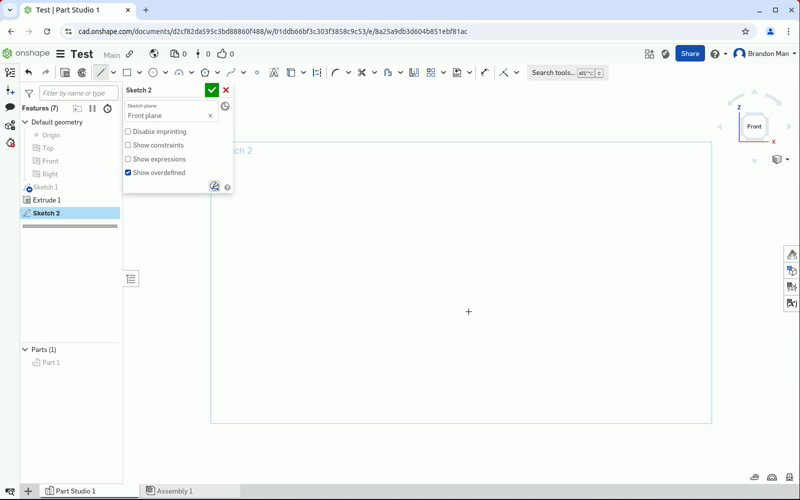
click(468, 311)
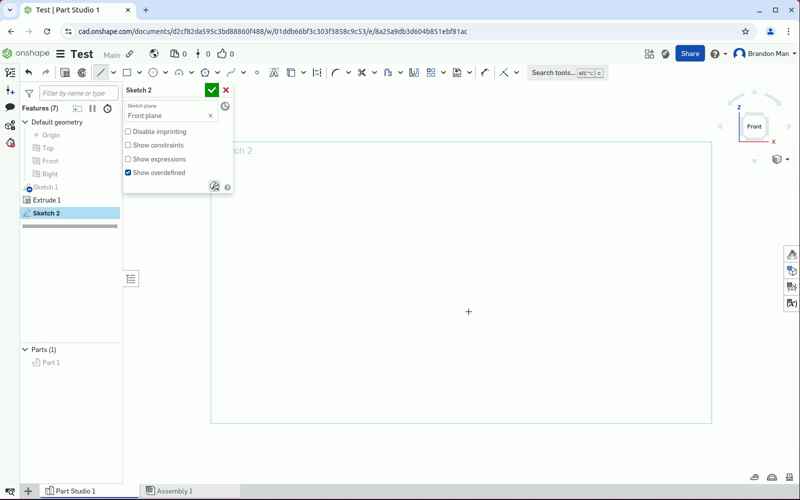
key_up(shift)
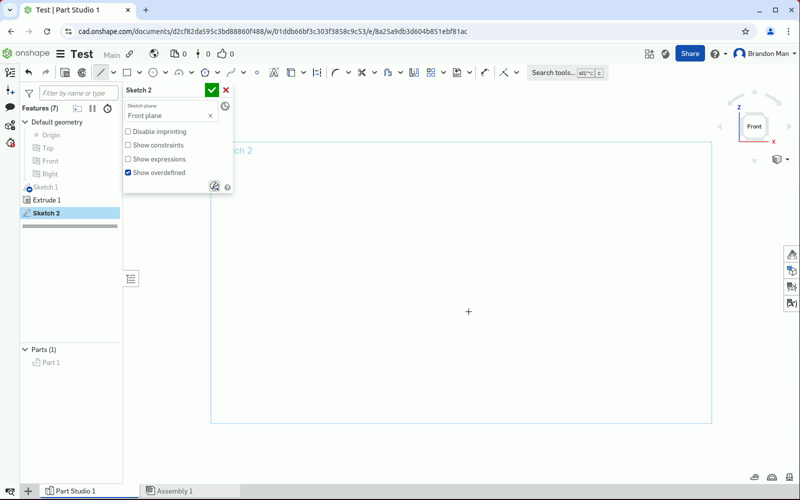
key_down(shift)
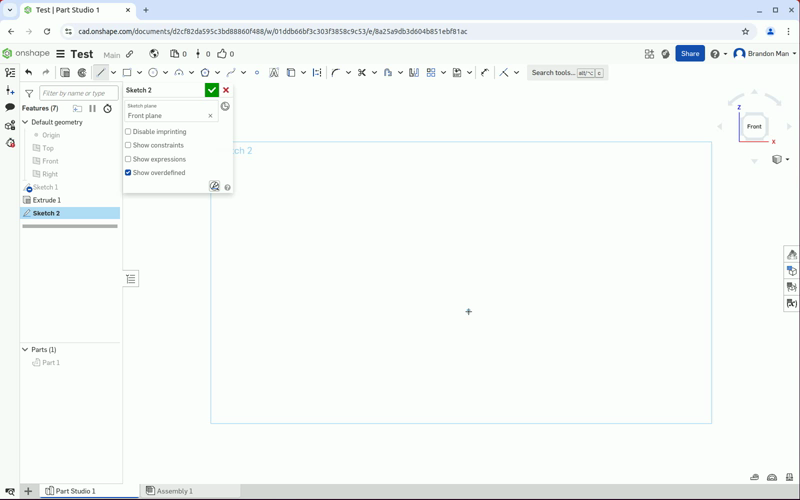
mouse_move(581, 311)
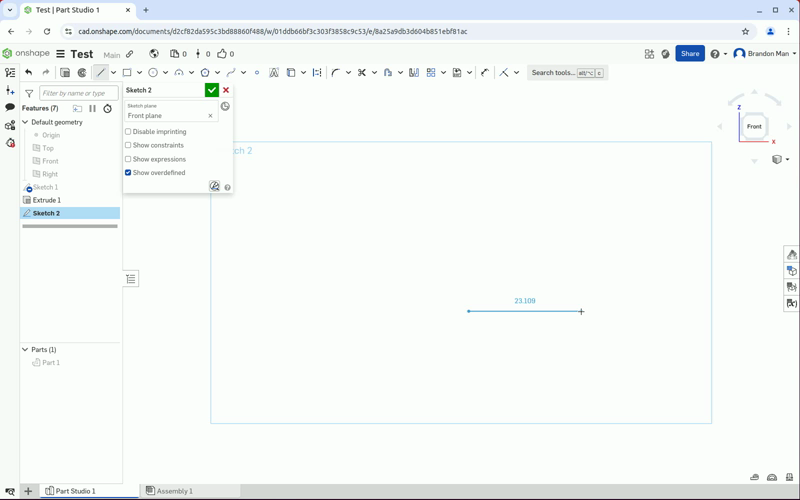
click(581, 311)
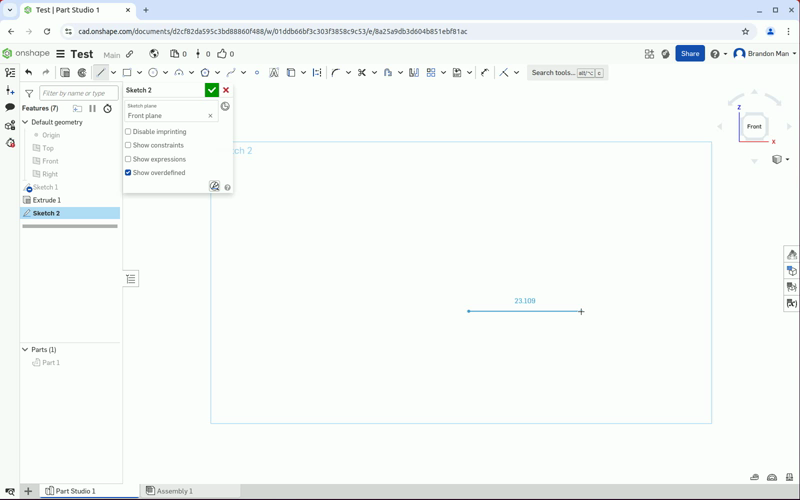
key_up(shift)
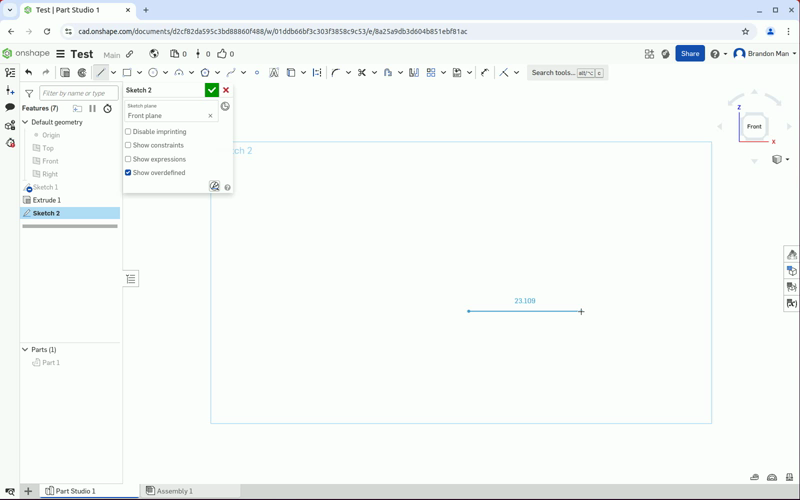
key_down(shift)
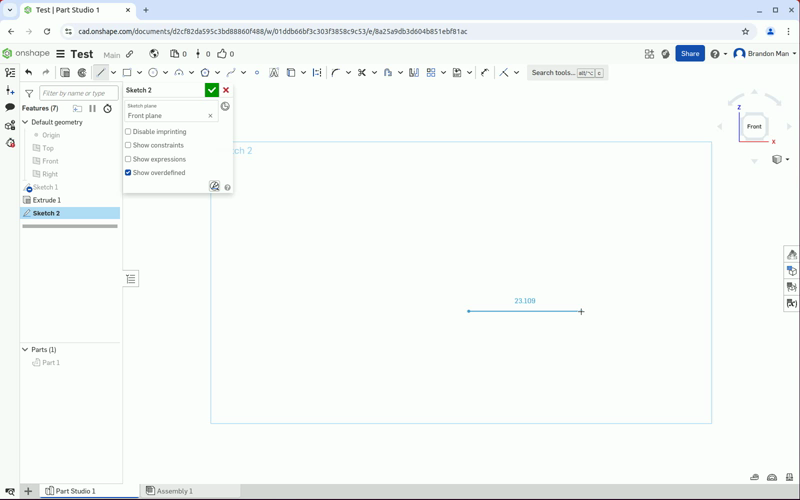
mouse_move(589, 311)
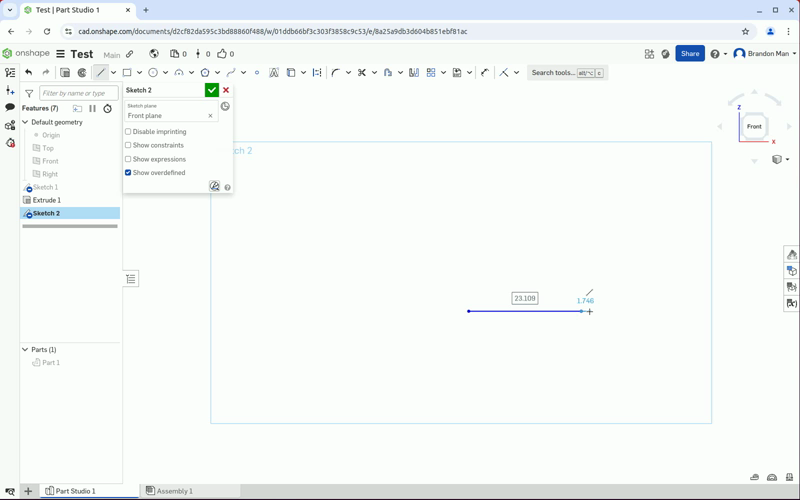
mouse_move(581, 254)
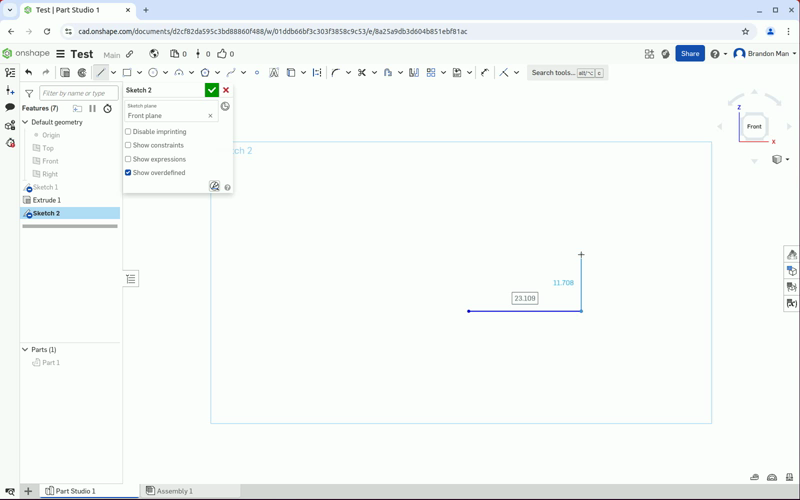
click(581, 254)
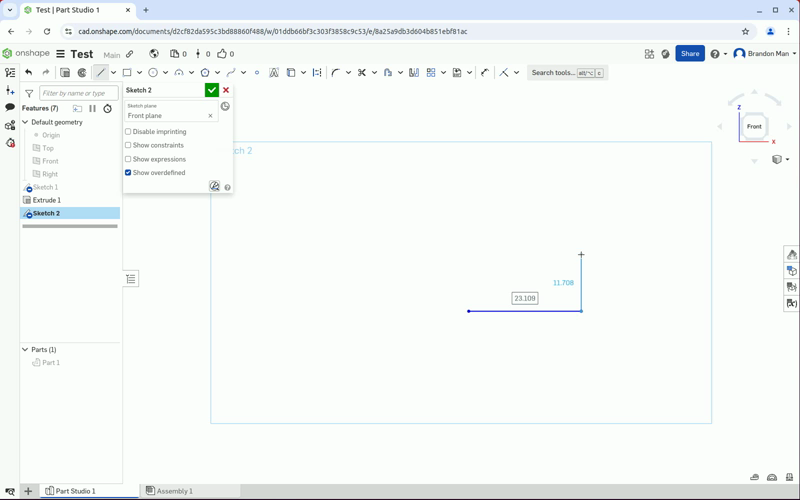
key_up(shift)
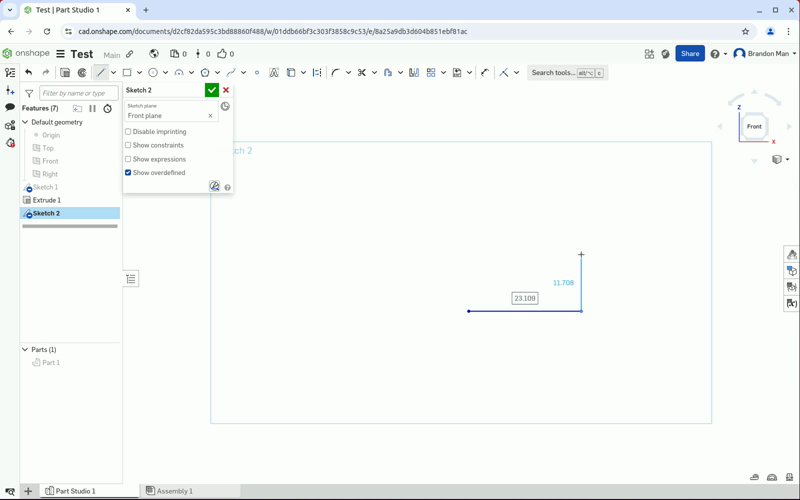
key_down(shift)
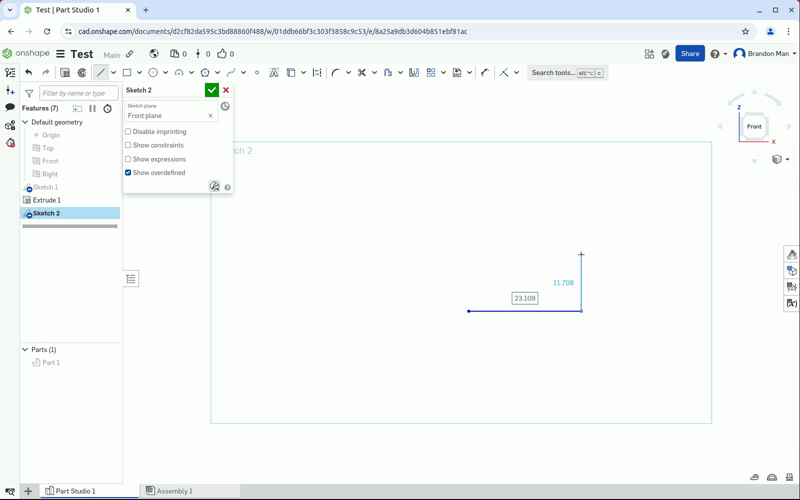
mouse_move(468, 254)
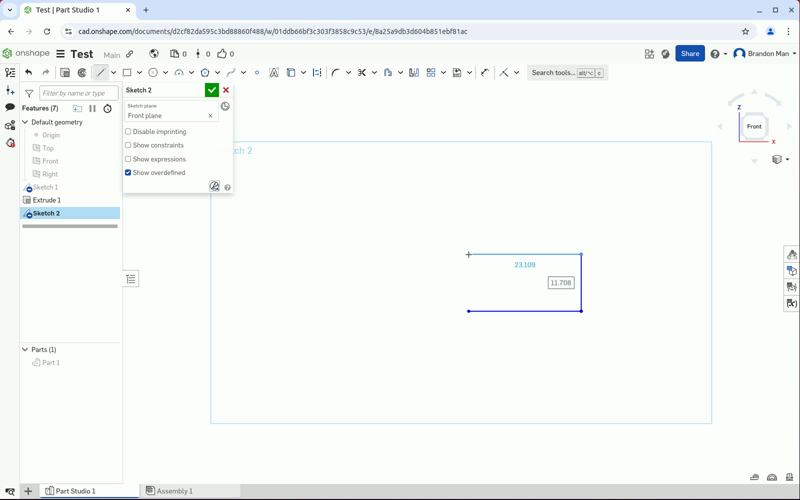
click(468, 254)
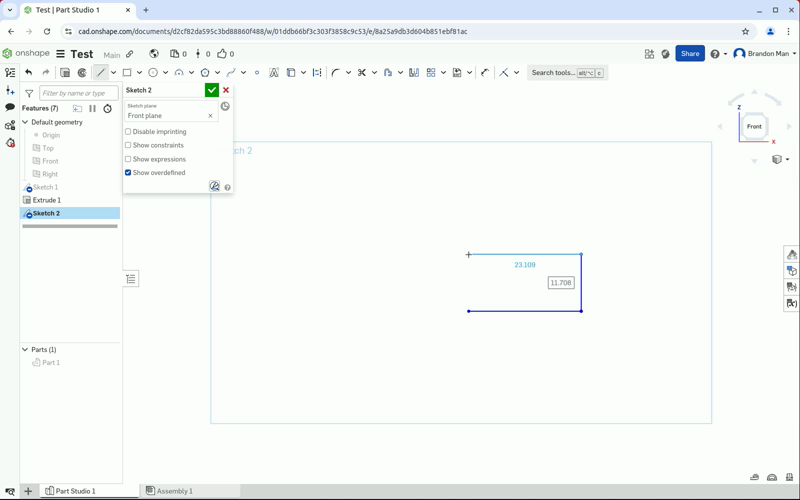
key_up(shift)
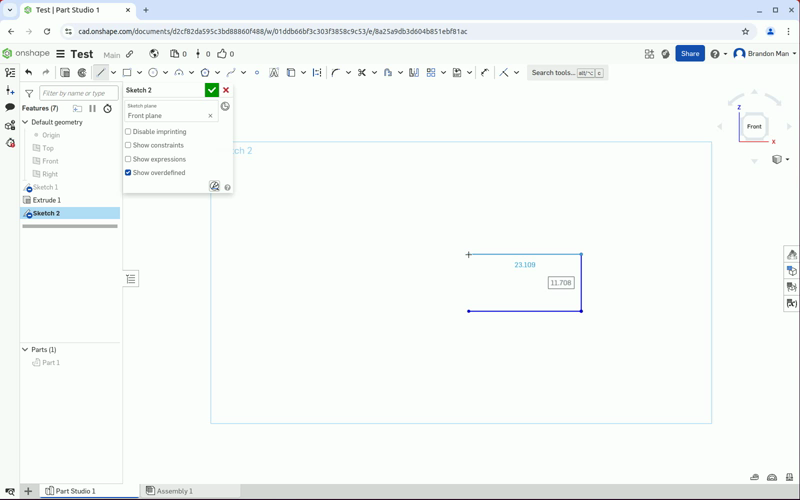
mouse_move(498, 254)
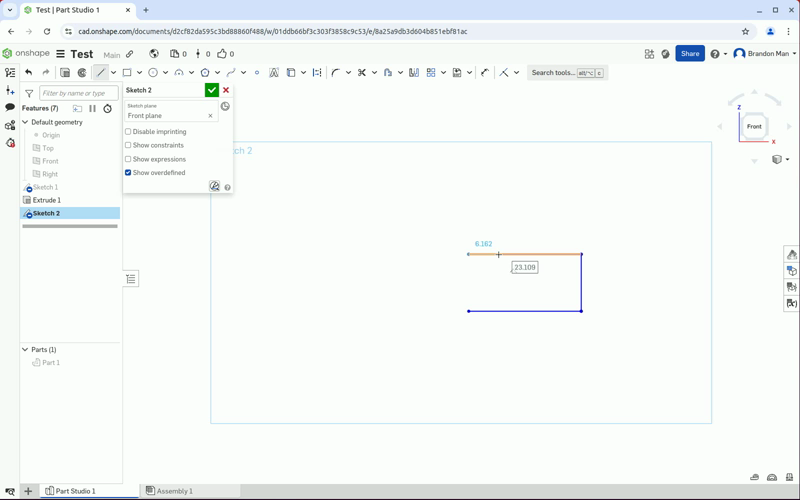
key_down(shift)
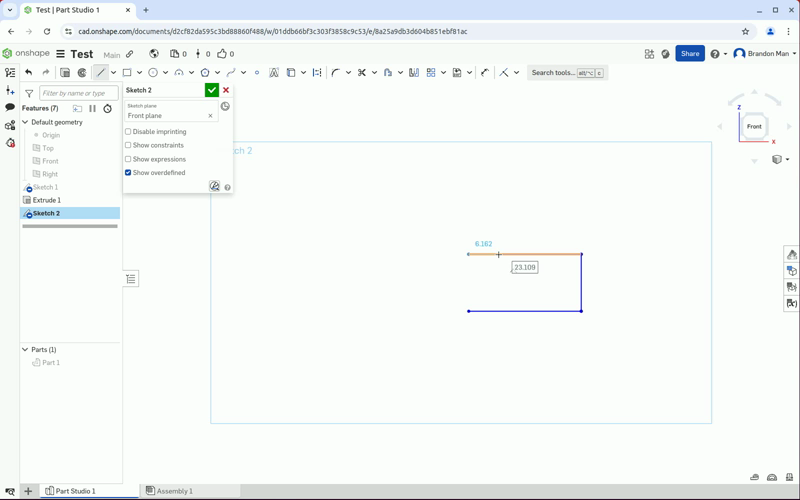
mouse_move(468, 311)
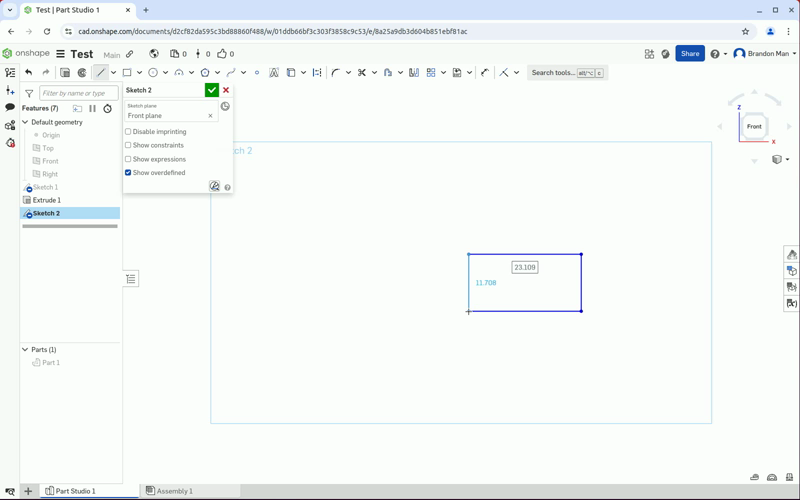
key_up(shift)
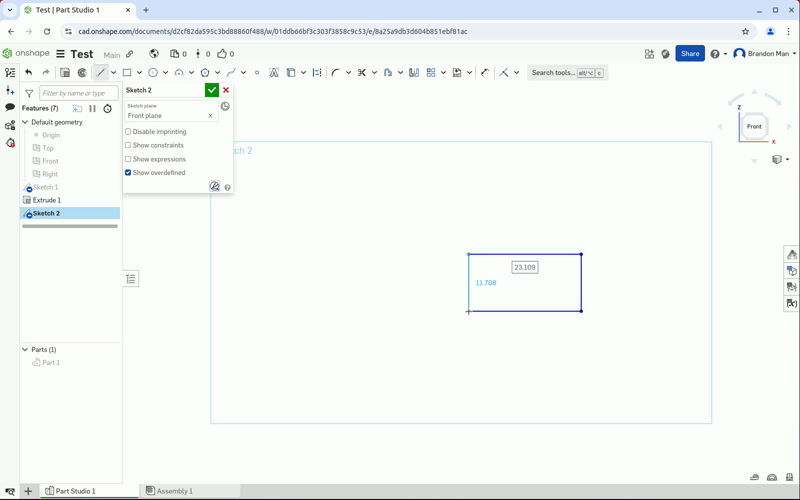
click(468, 311)
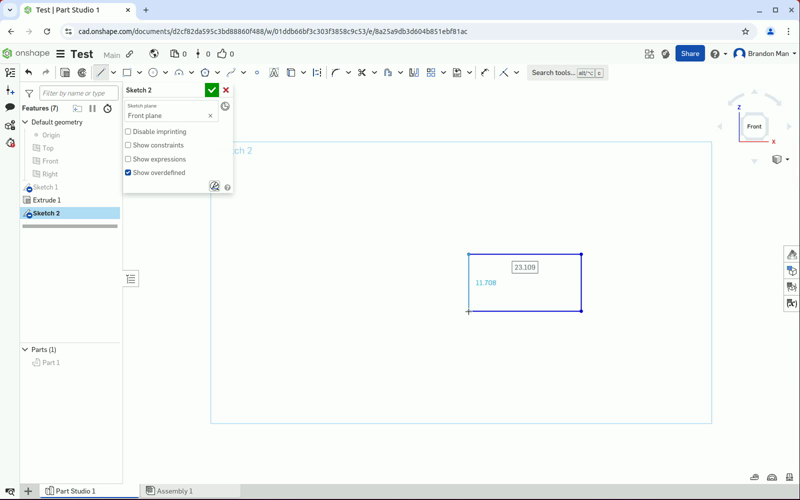
key(esc)
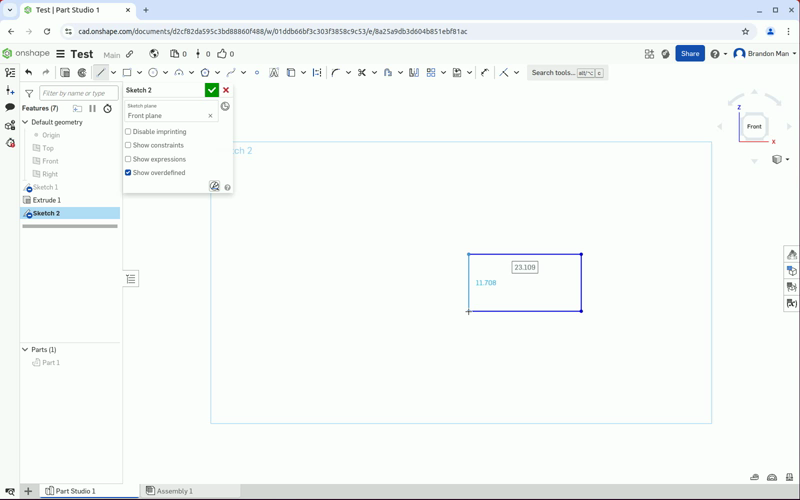
mouse_move(489, 298)
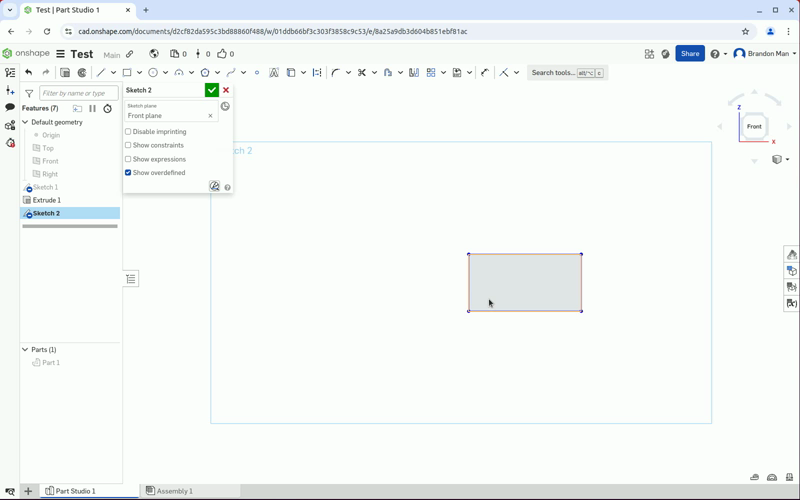
click(489, 298)
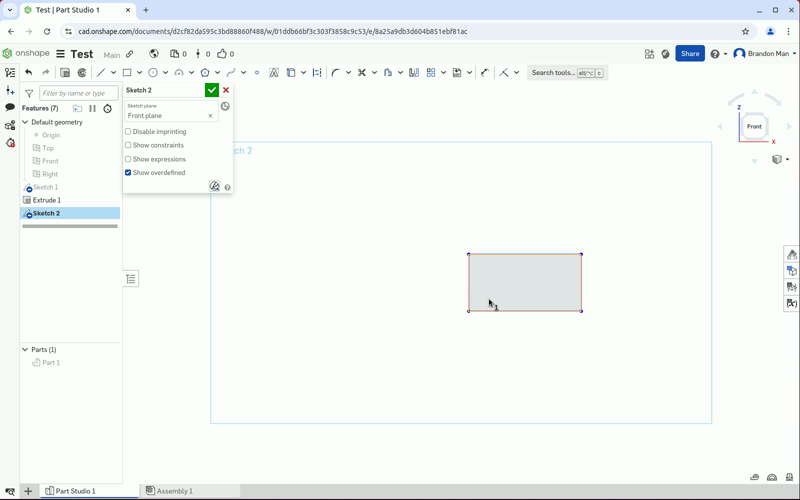
mouse_move(73, 352)
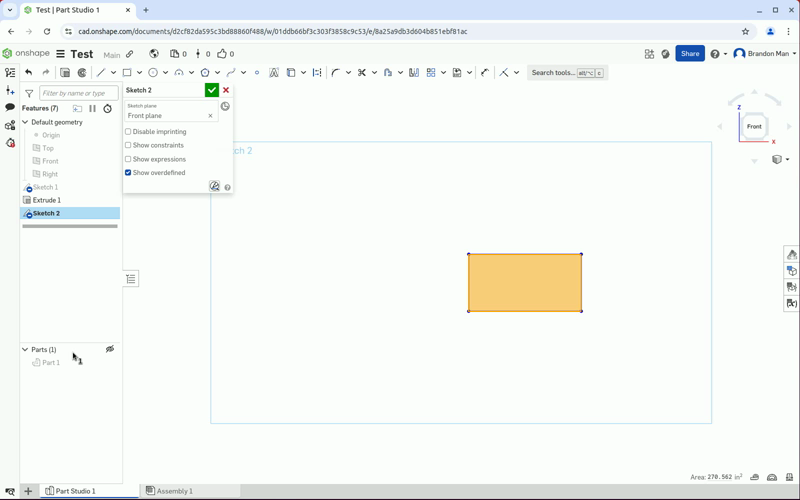
key(shift+y)
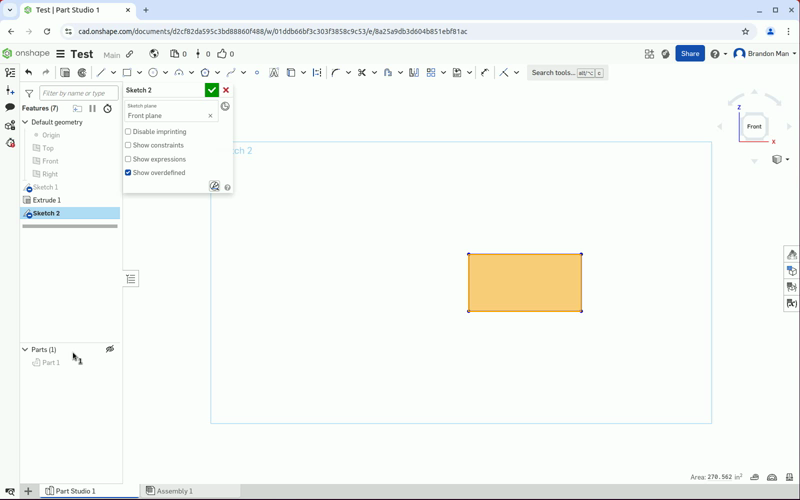
key(shift+e)
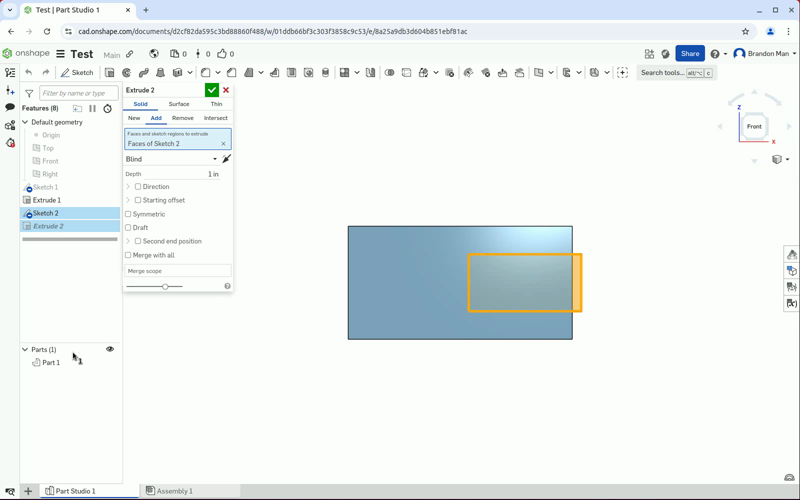
mouse_move(143, 106)
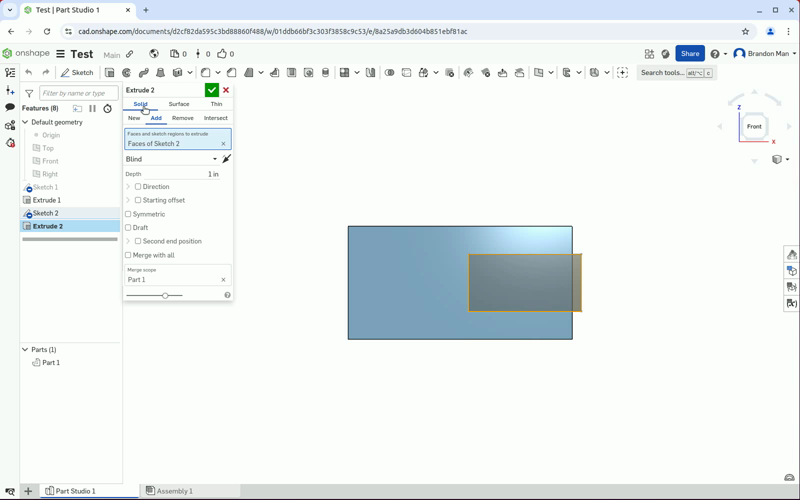
click(143, 106)
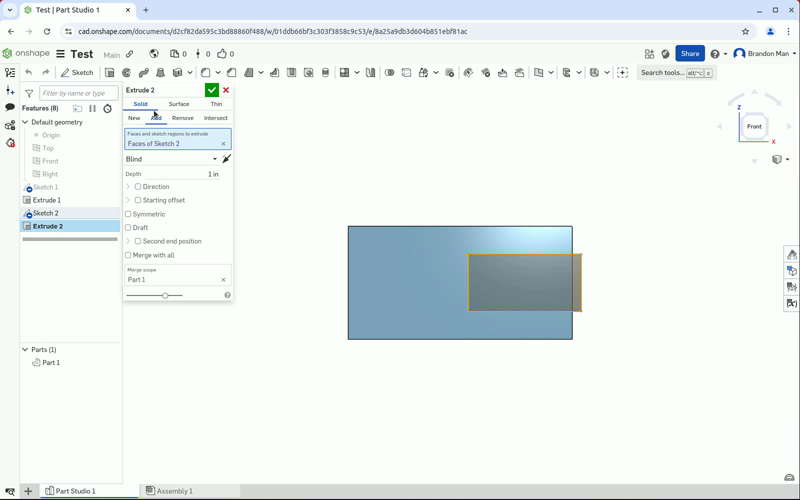
mouse_move(186, 120)
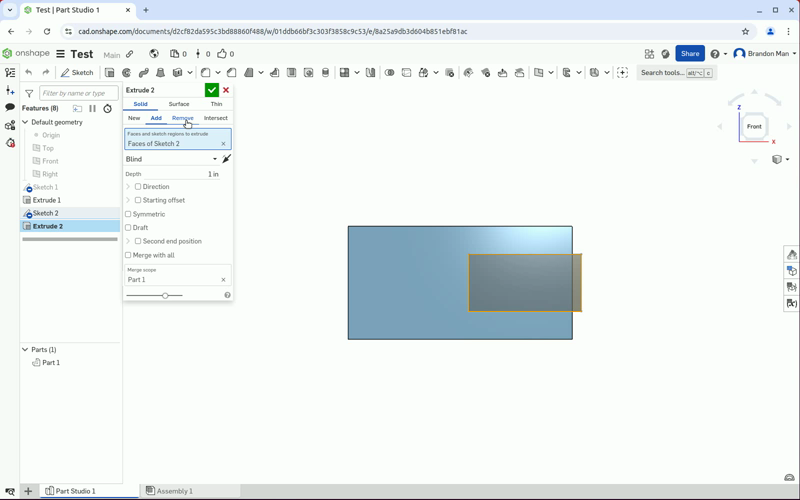
click(186, 120)
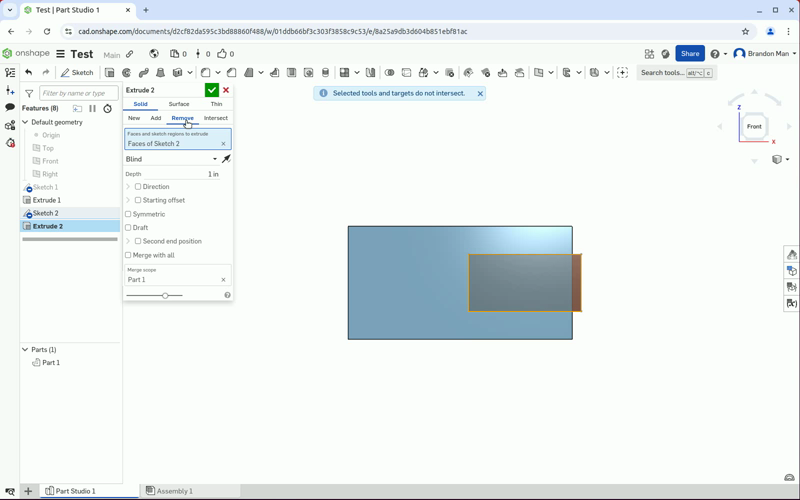
key(tab, 4)
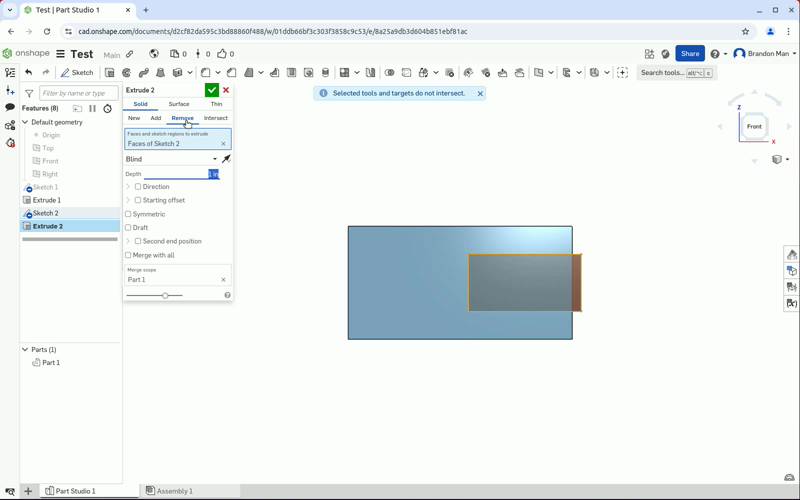
text(-11.554)
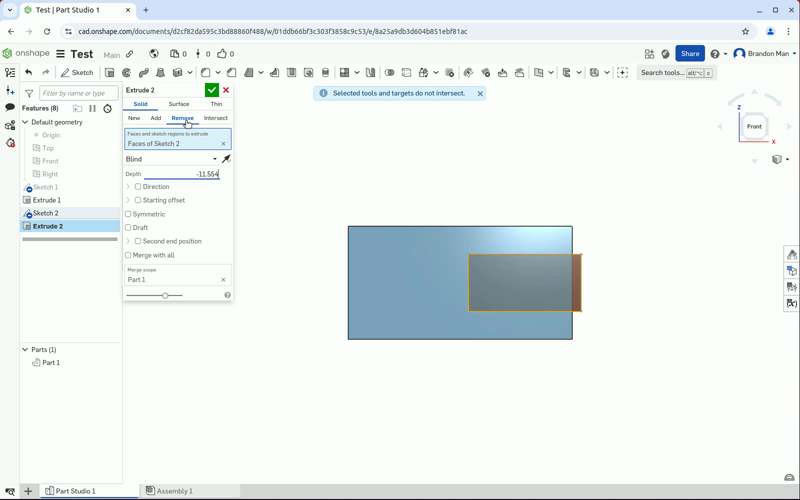
key(tab, 6)
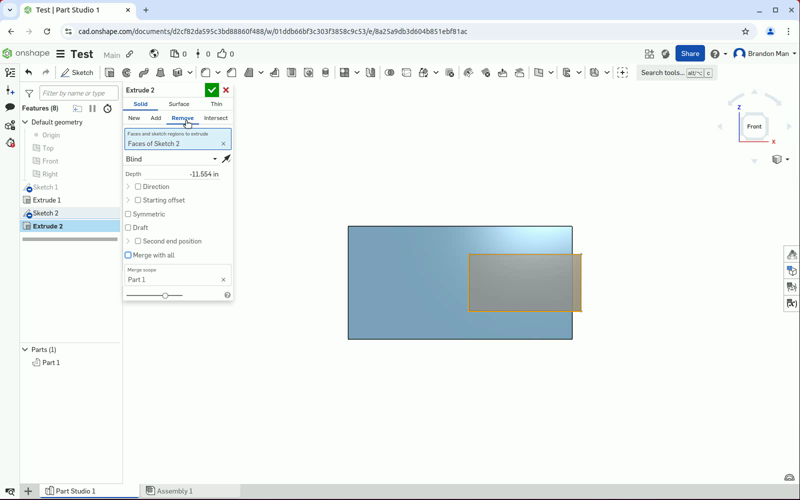
key(space)
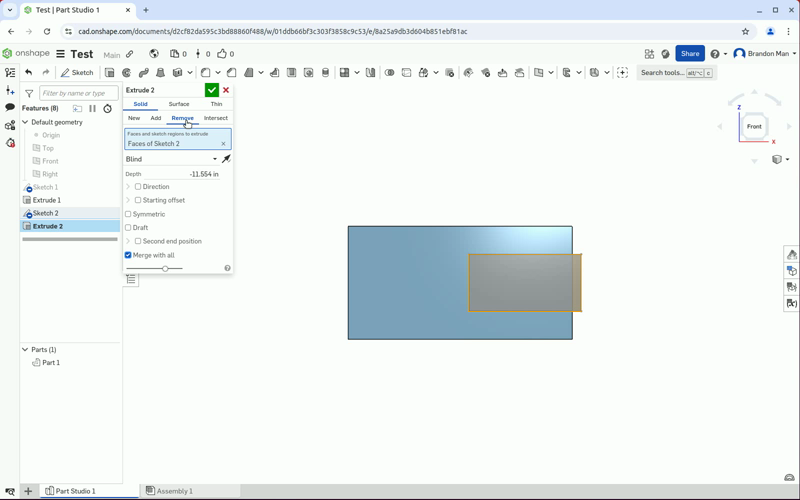
key(enter)
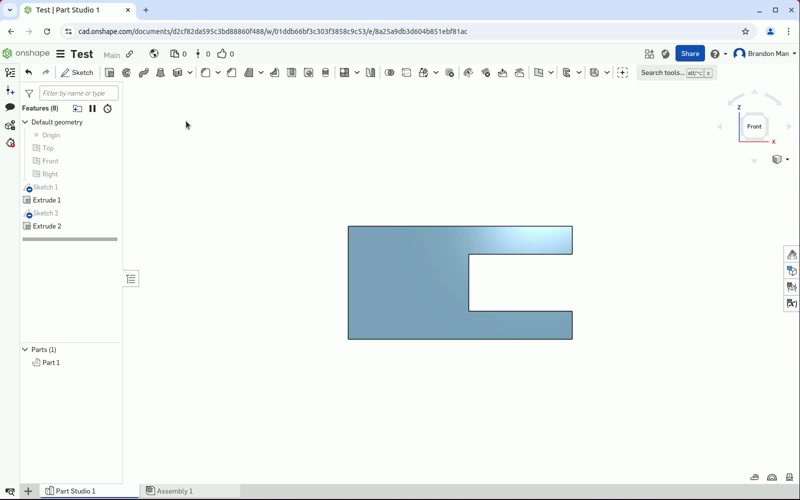
key(shift+h)
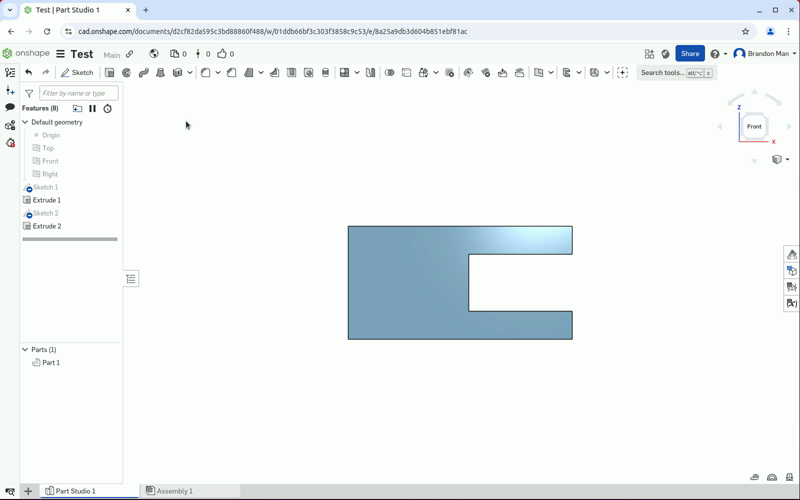
key(shift+h)
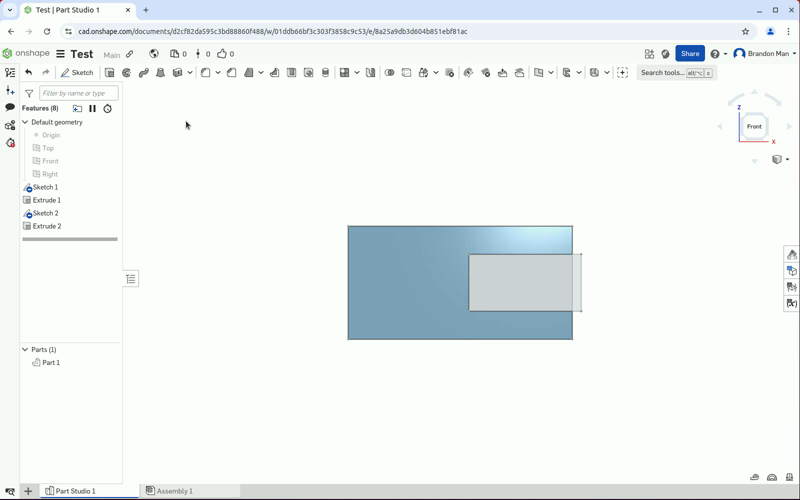
key(shift+7)
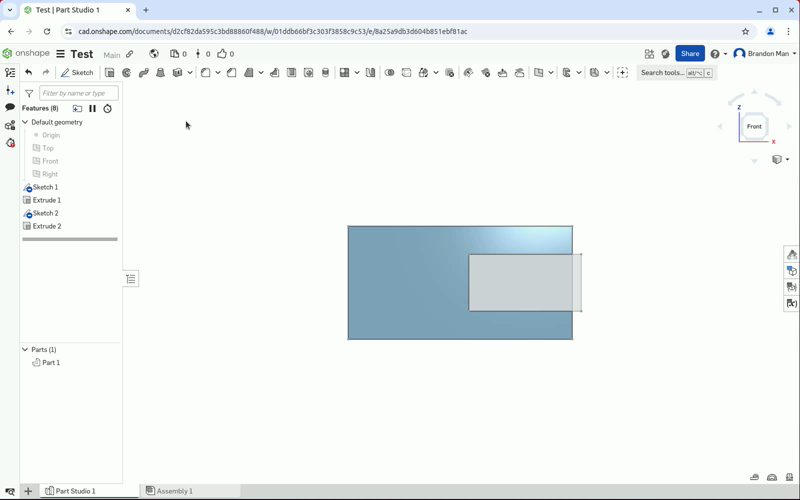
key(left, 2)
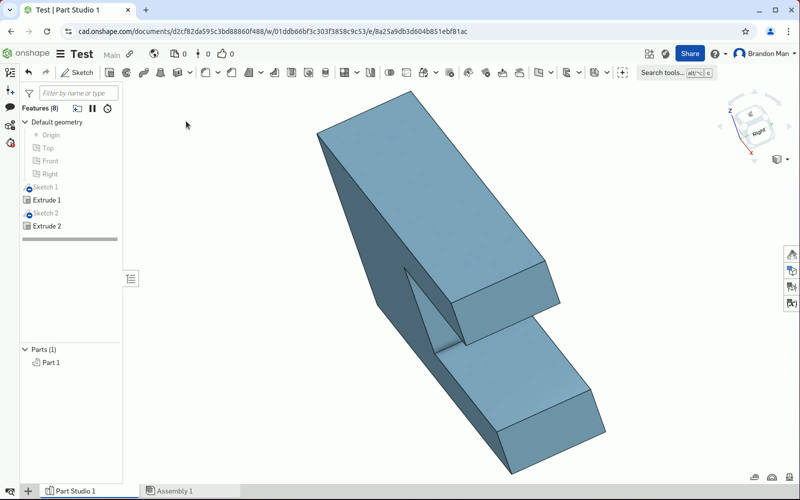
key(down, 2)
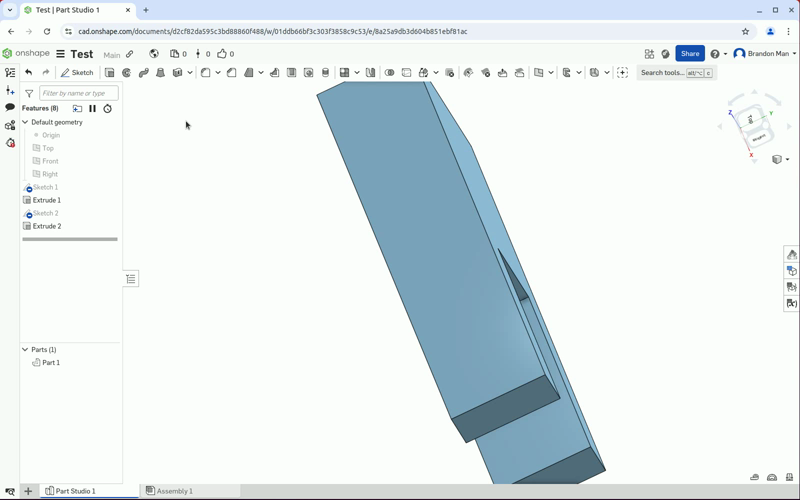
key(up, 2)
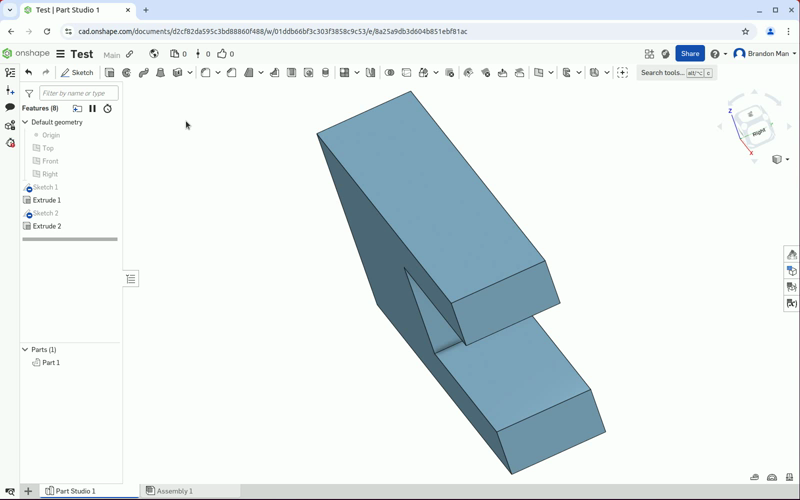
key(right, 2)
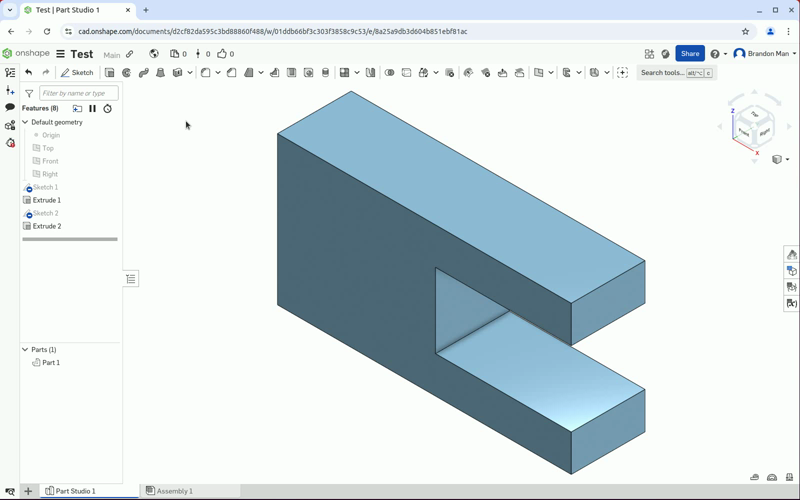
mouse_move(73, 189)
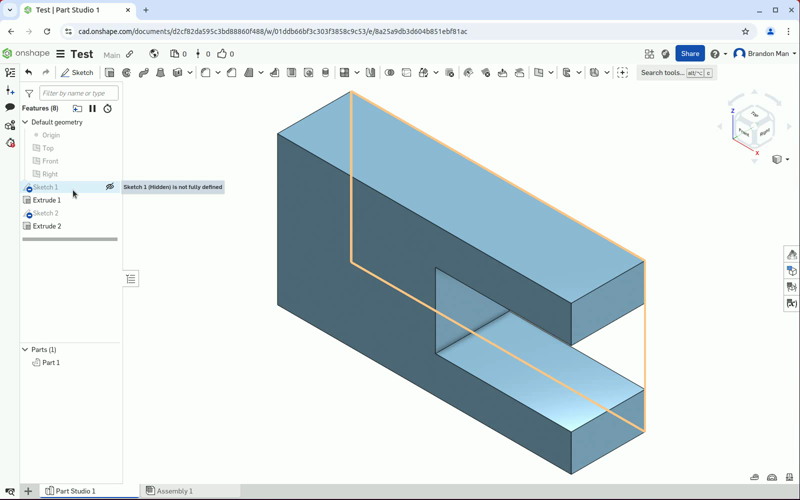
click(73, 189)